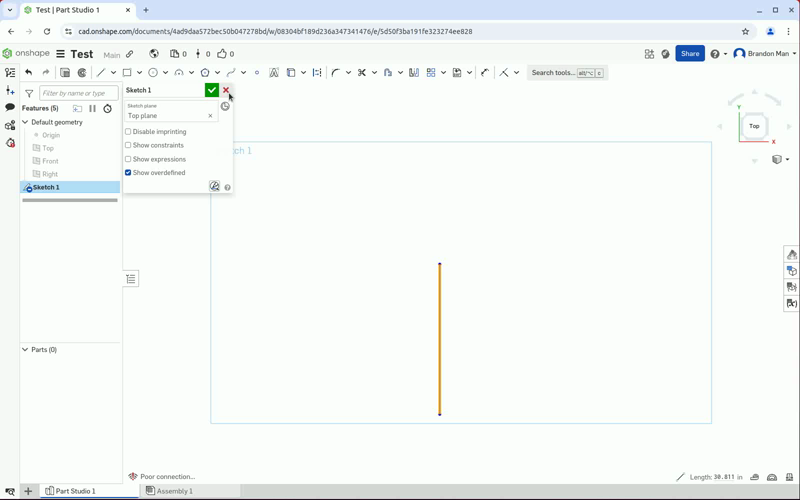
key(shift+h)
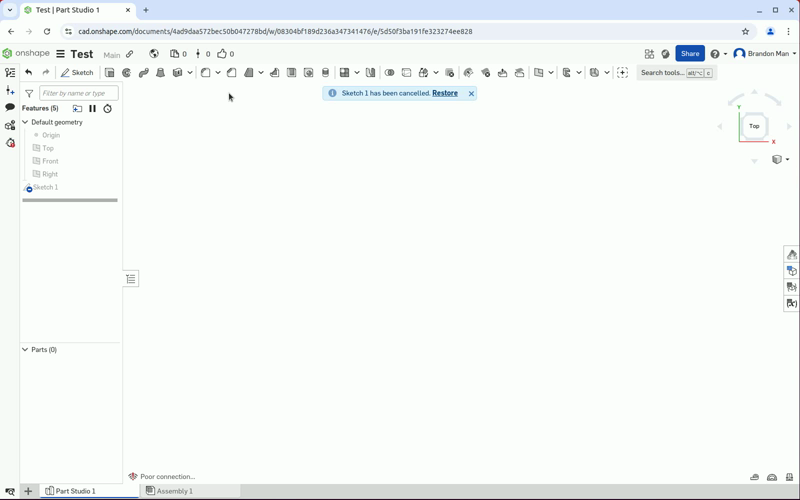
mouse_move(73, 352)
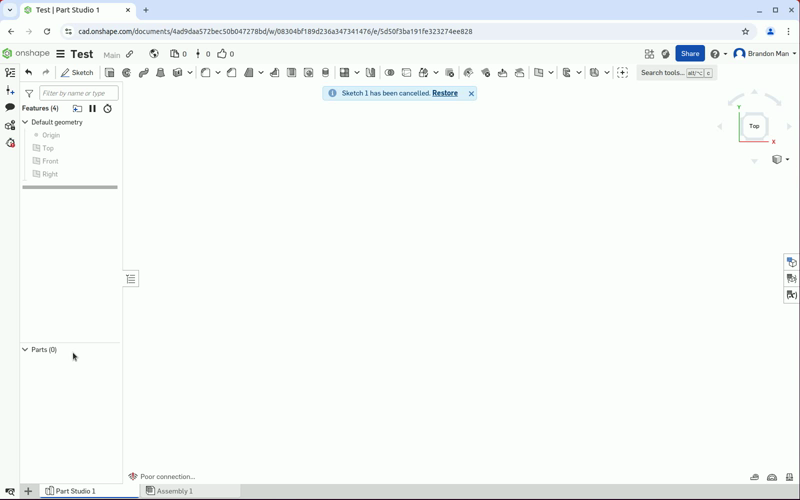
key(y)
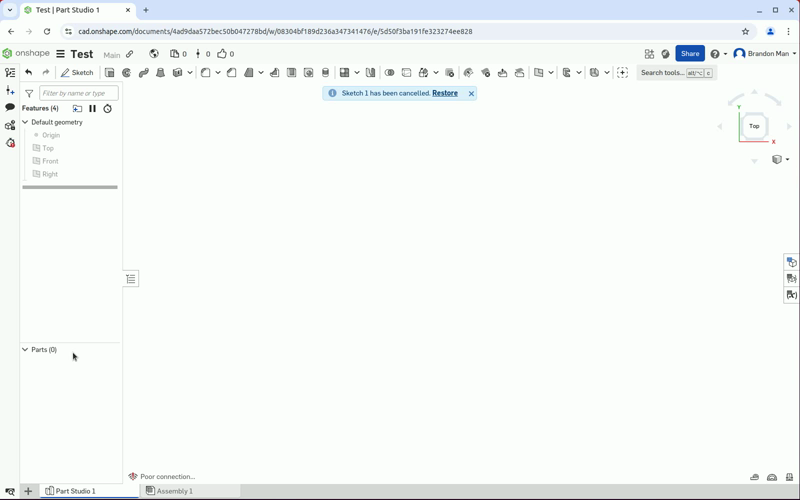
key(shift+p)
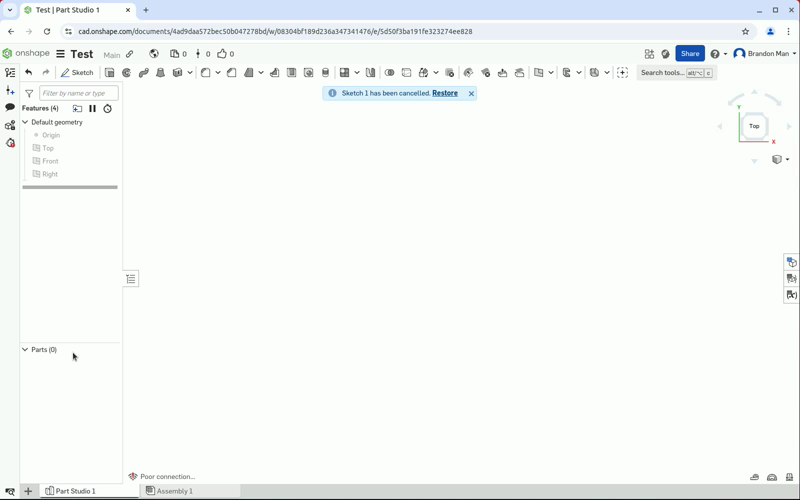
key(space)
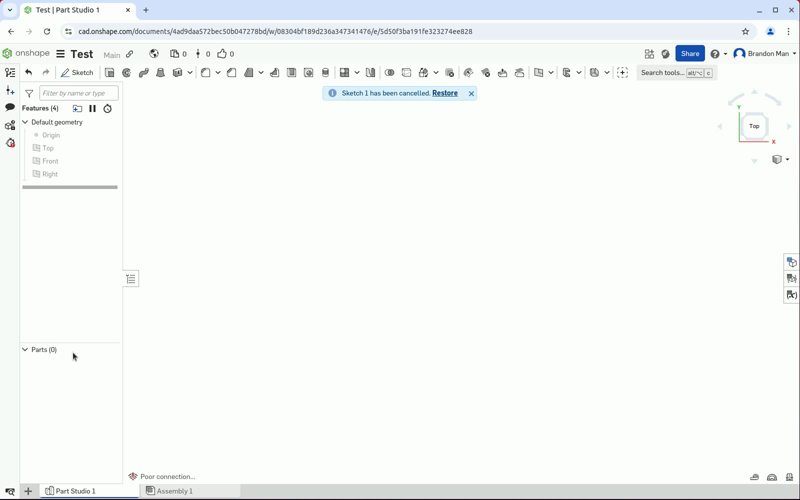
key_down(shift)
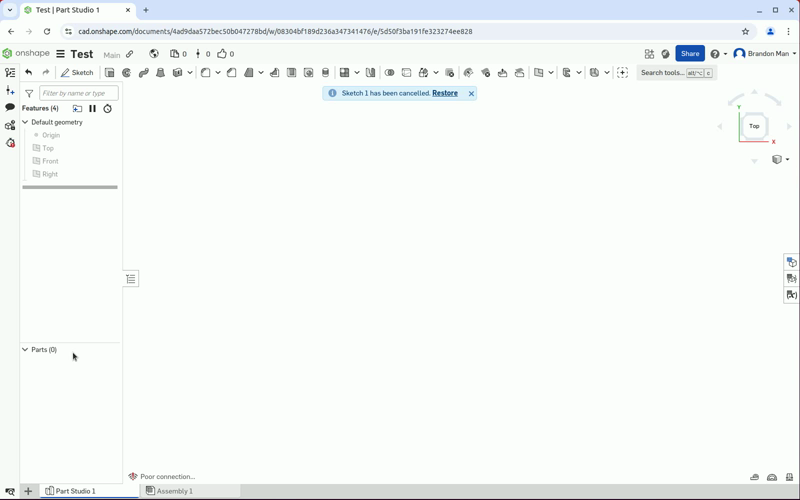
key(up)
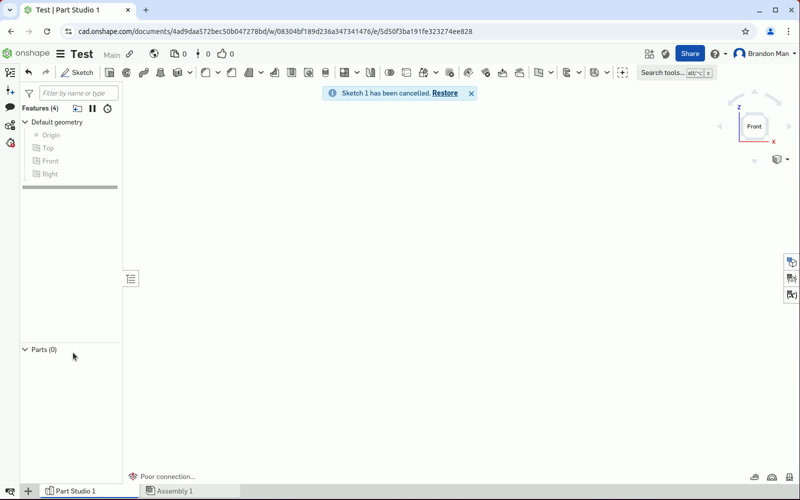
key_up(shift)
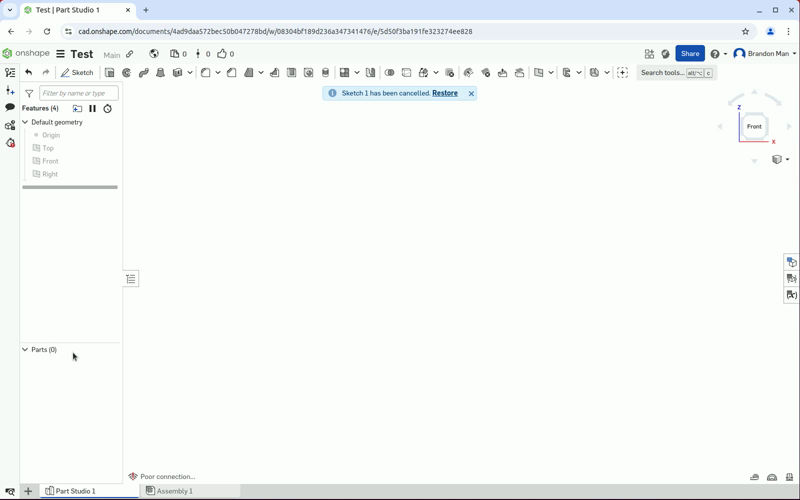
mouse_move(73, 352)
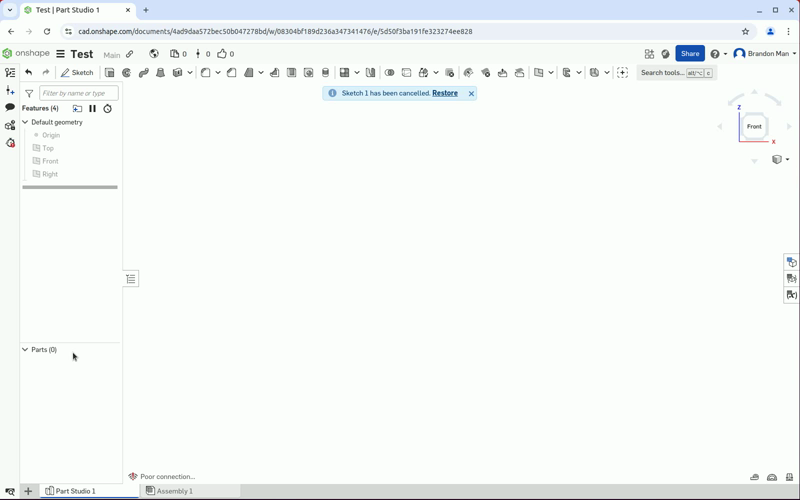
key(shift+y)
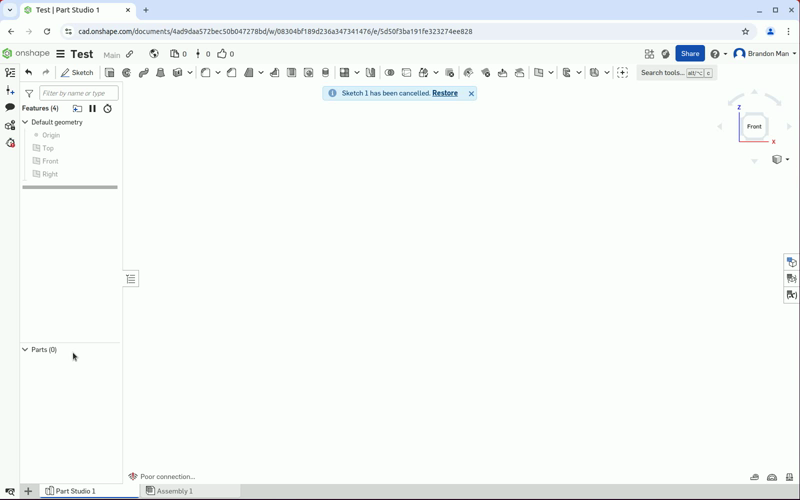
key(shift+s)
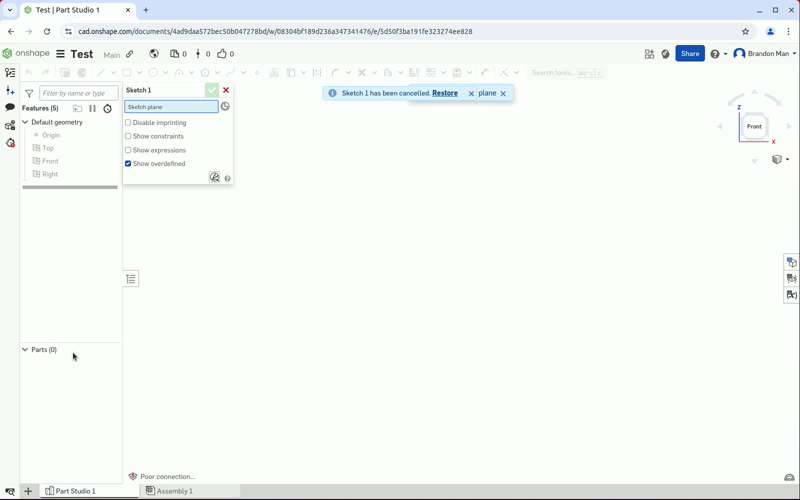
mouse_move(73, 163)
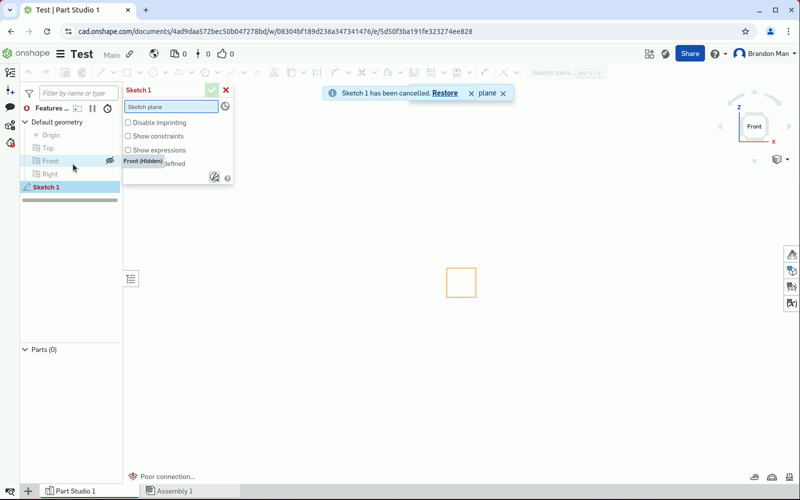
click(73, 163)
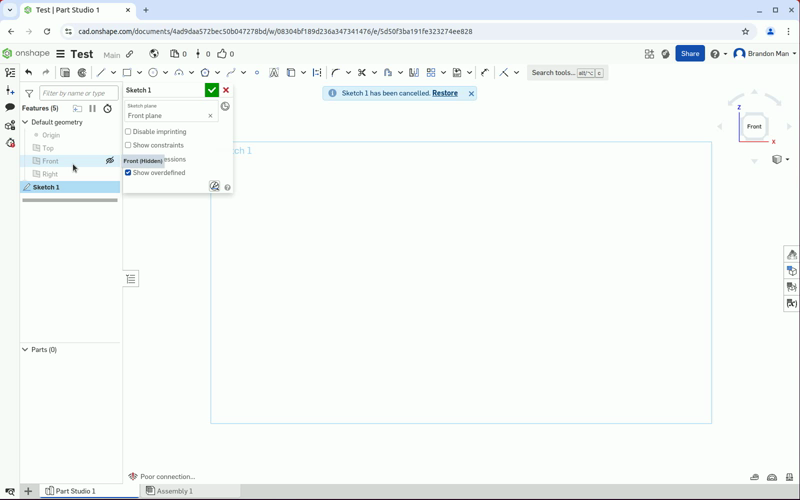
mouse_move(73, 352)
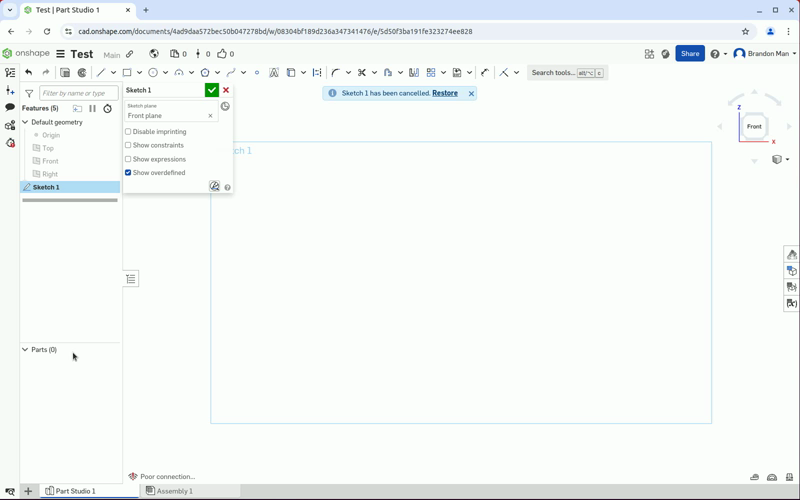
key(y)
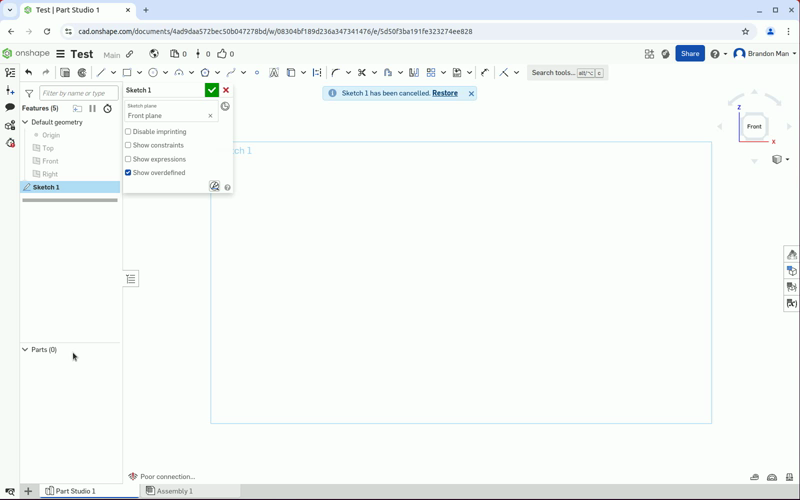
key(c)
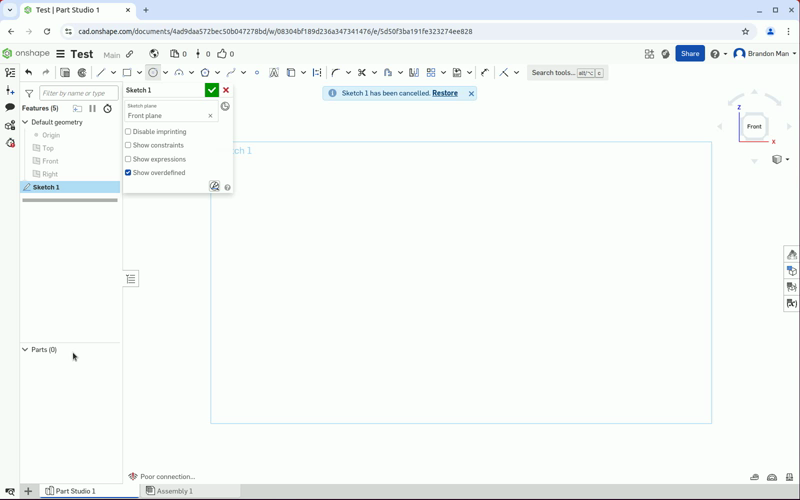
key_down(shift)
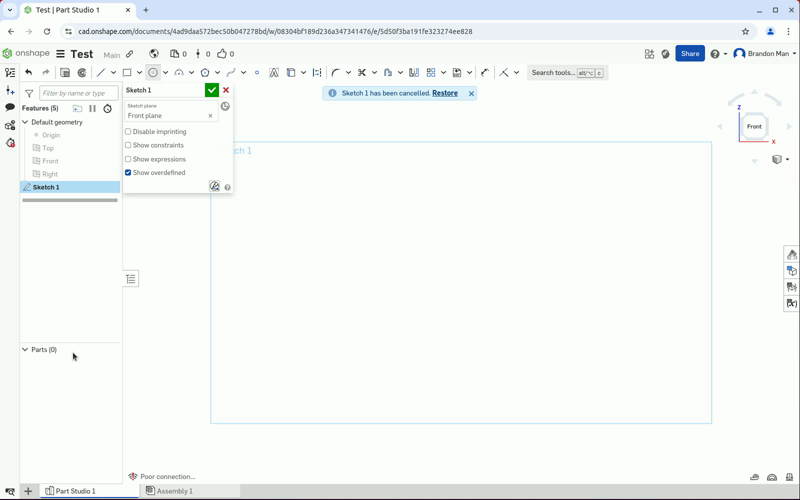
mouse_move(461, 226)
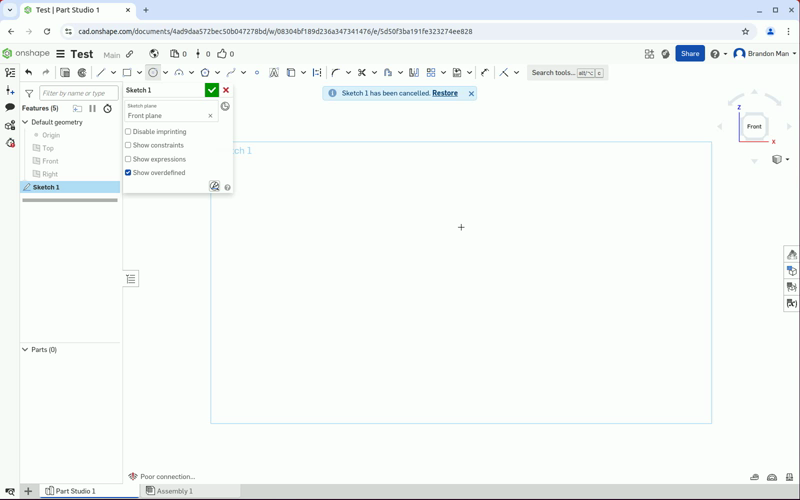
click(461, 226)
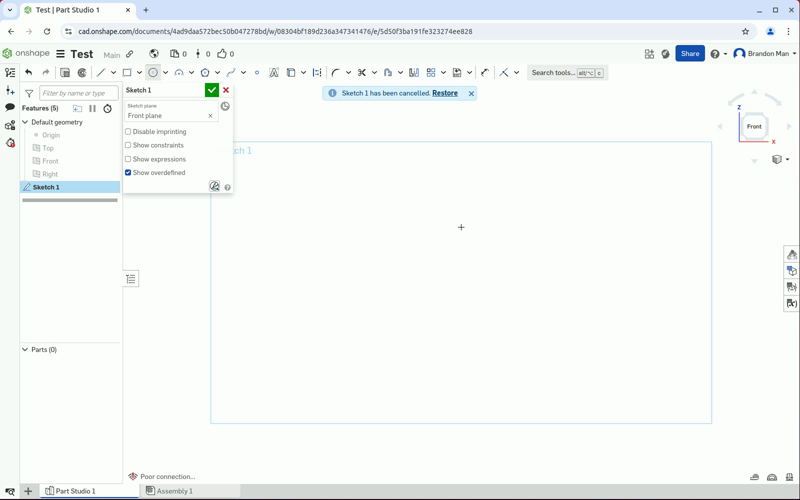
key_up(shift)
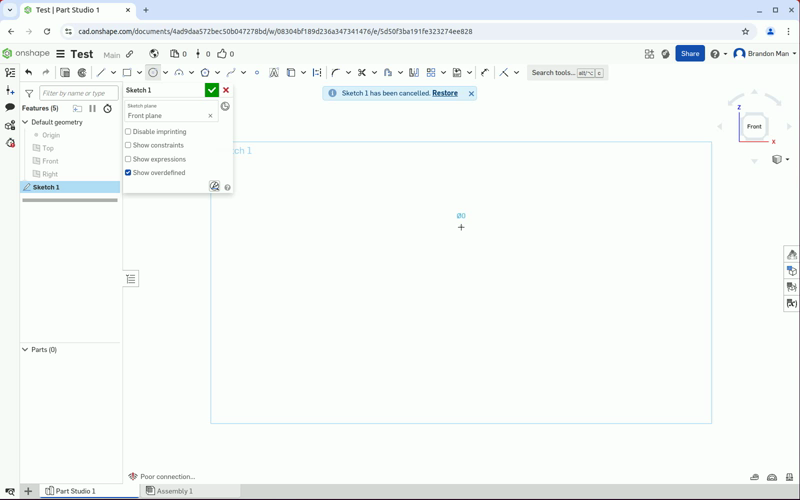
mouse_move(517, 226)
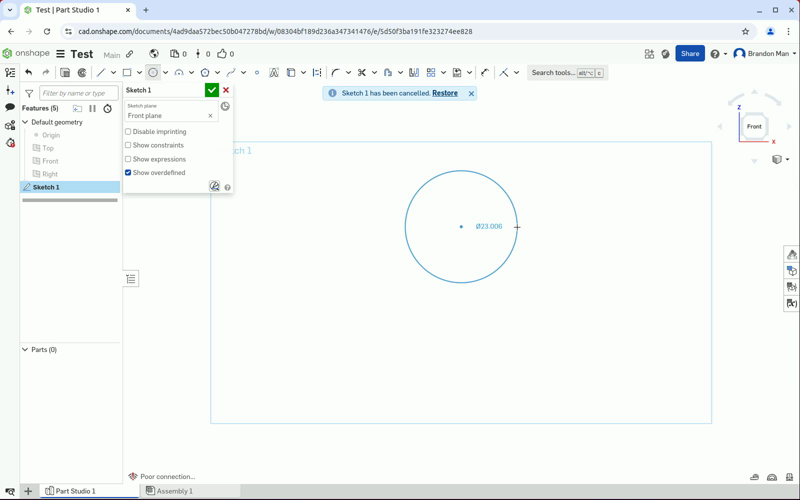
click(517, 226)
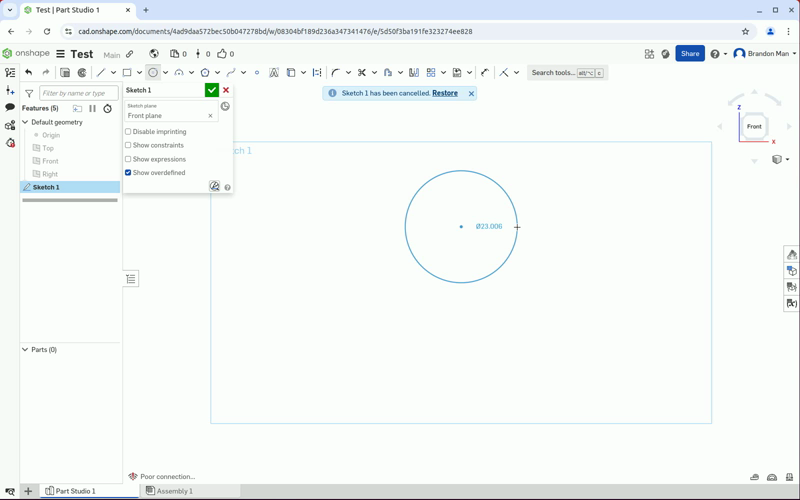
key(esc)
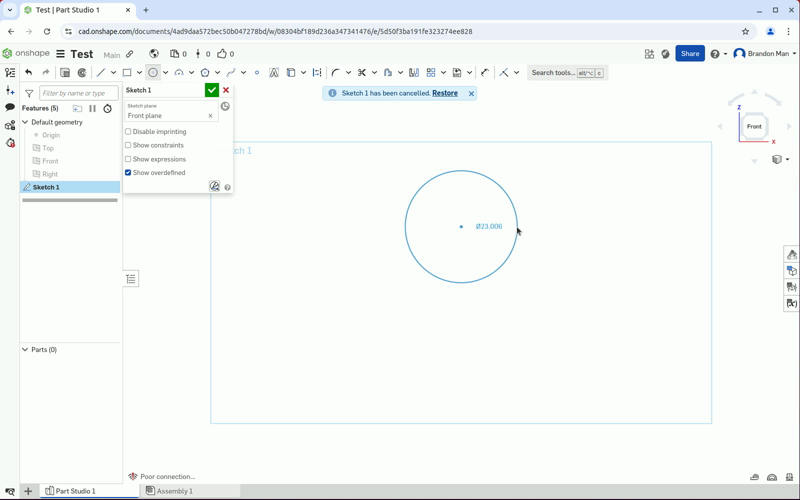
key(c)
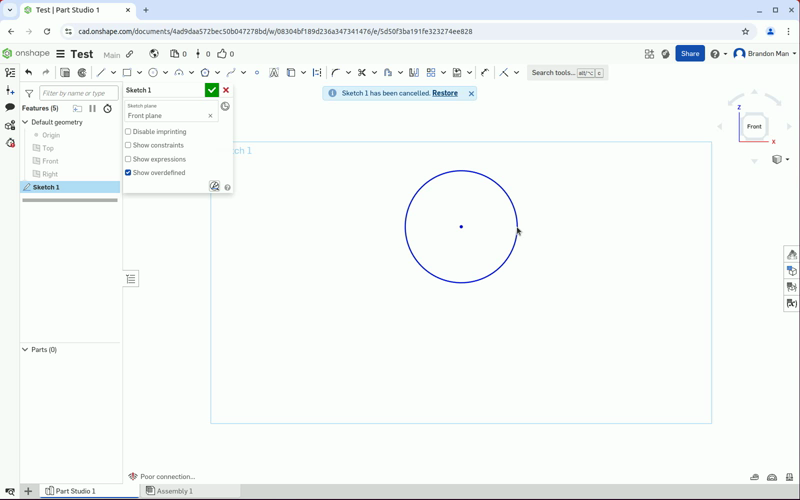
key_down(shift)
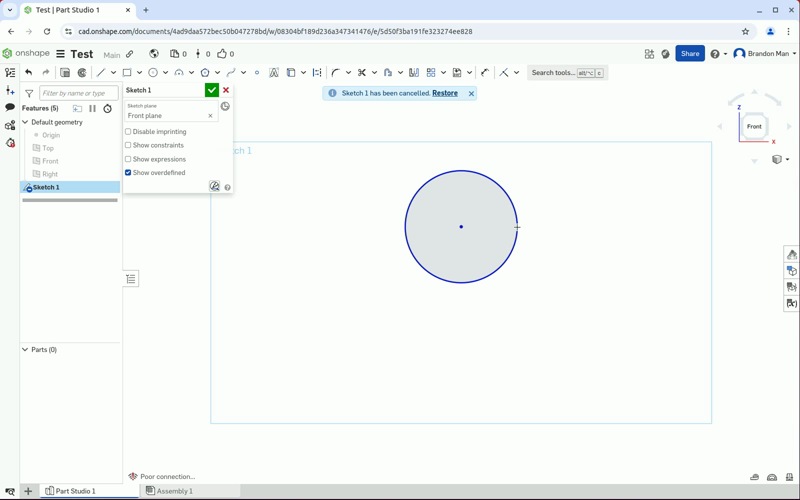
mouse_move(461, 226)
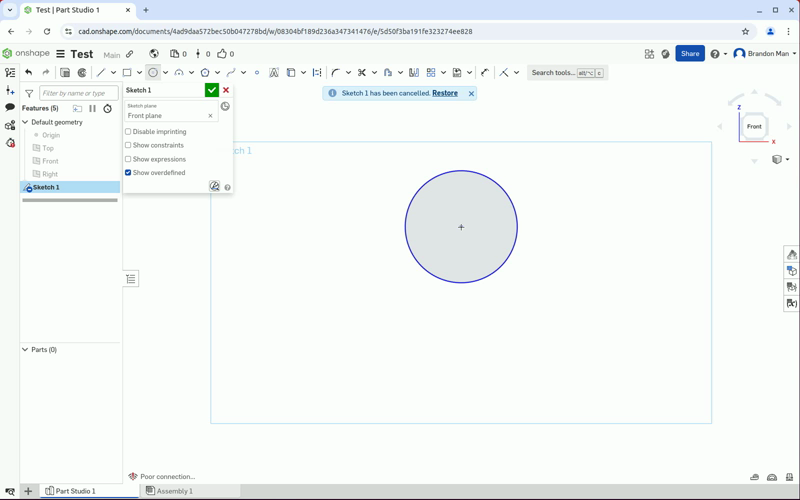
click(461, 226)
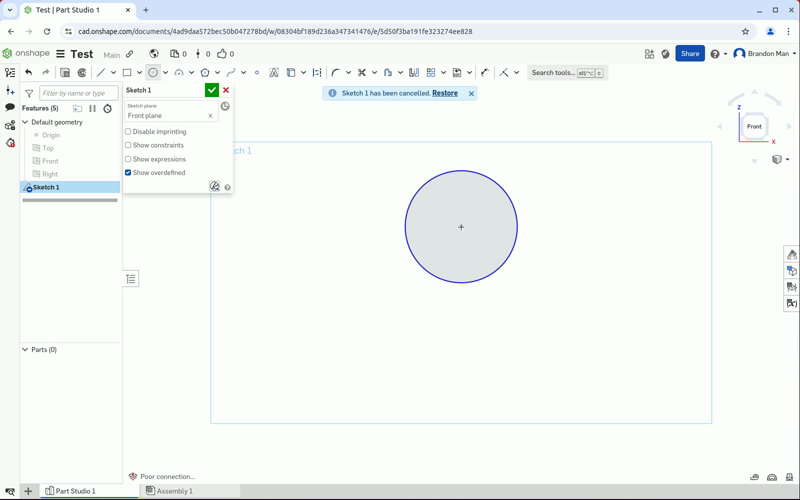
key_up(shift)
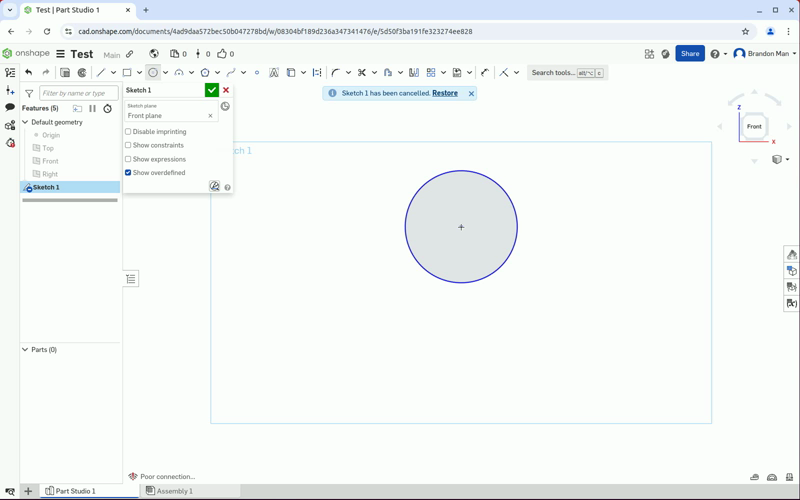
mouse_move(516, 226)
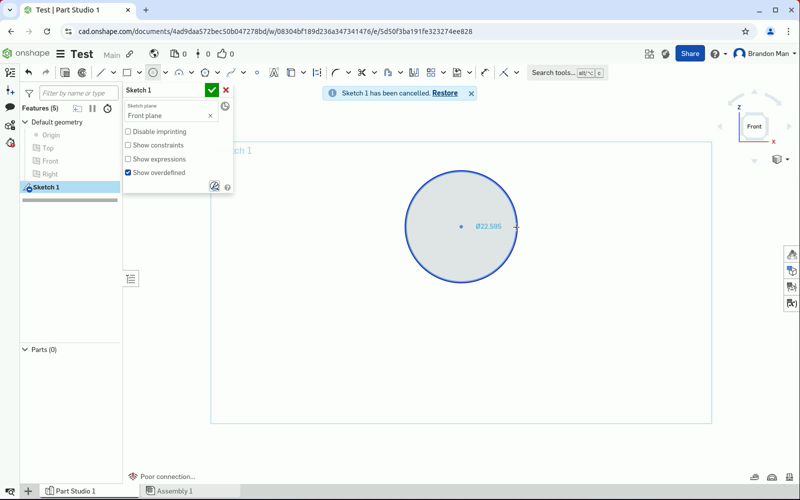
scroll(6)
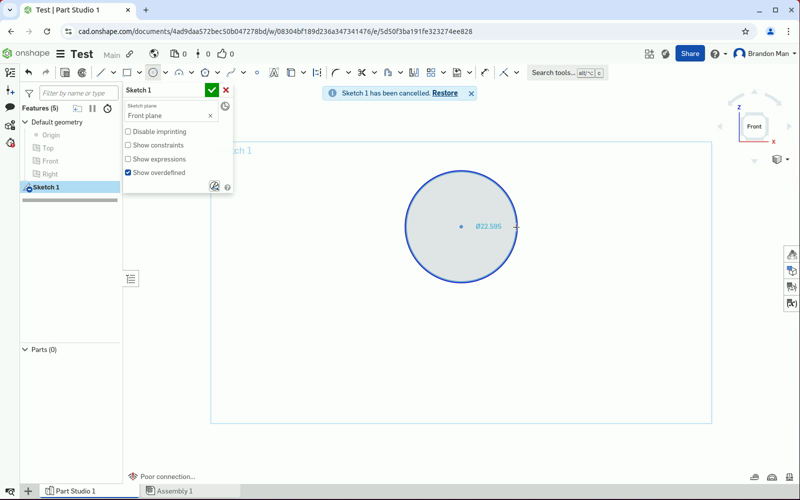
scroll(6)
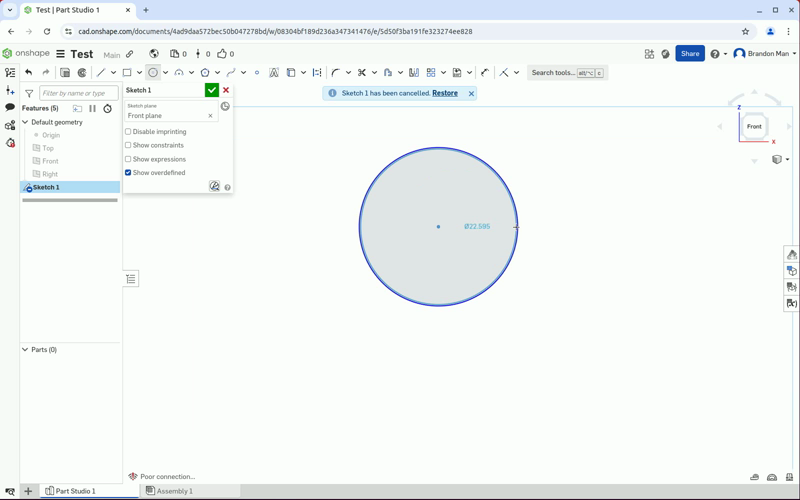
scroll(6)
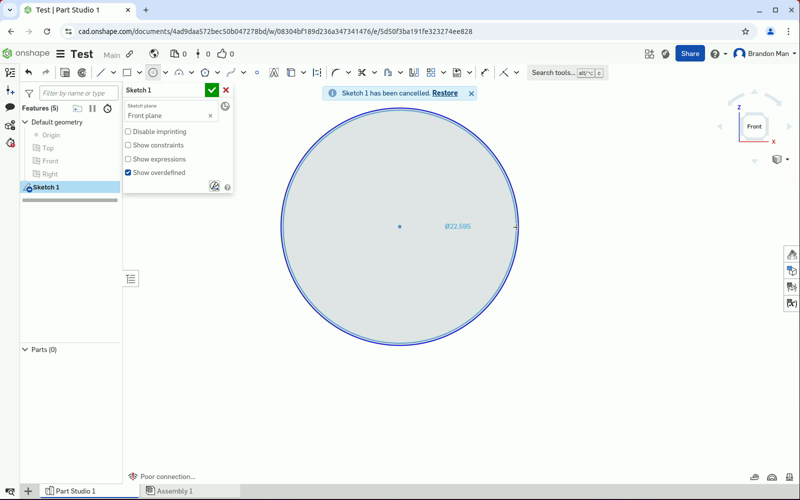
scroll(6)
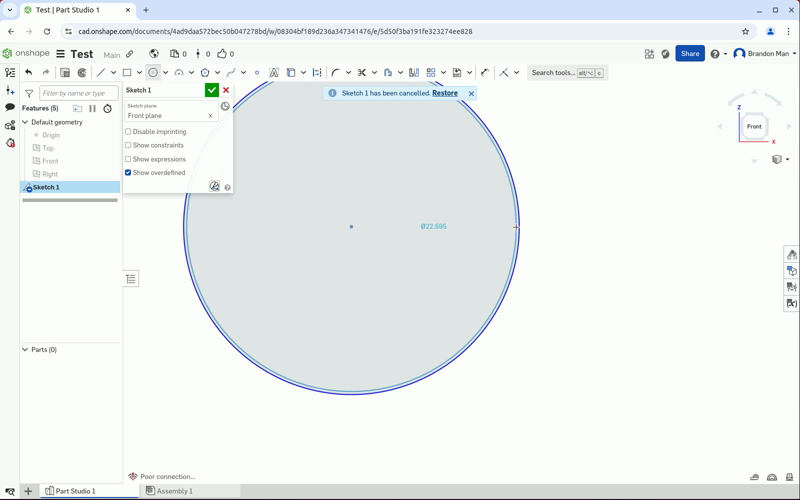
scroll(6)
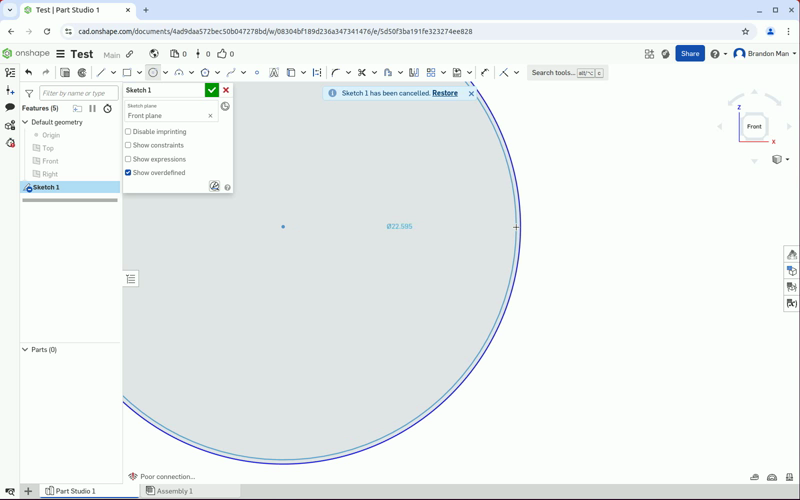
scroll(6)
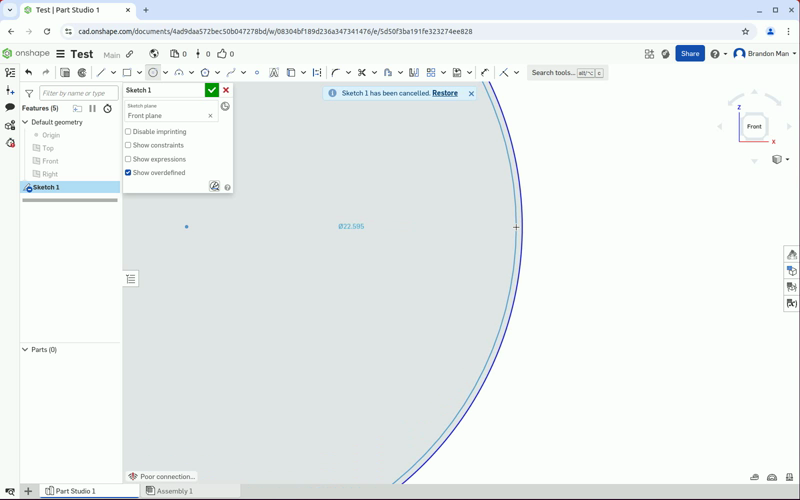
scroll(6)
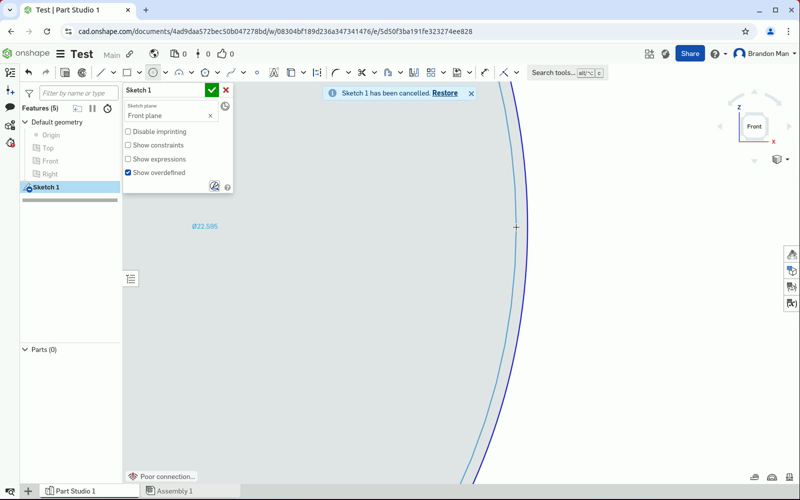
click(516, 226)
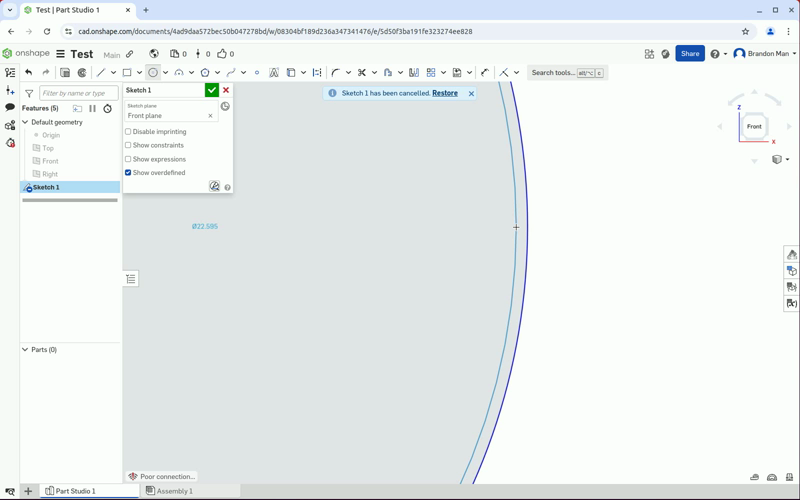
scroll(-6)
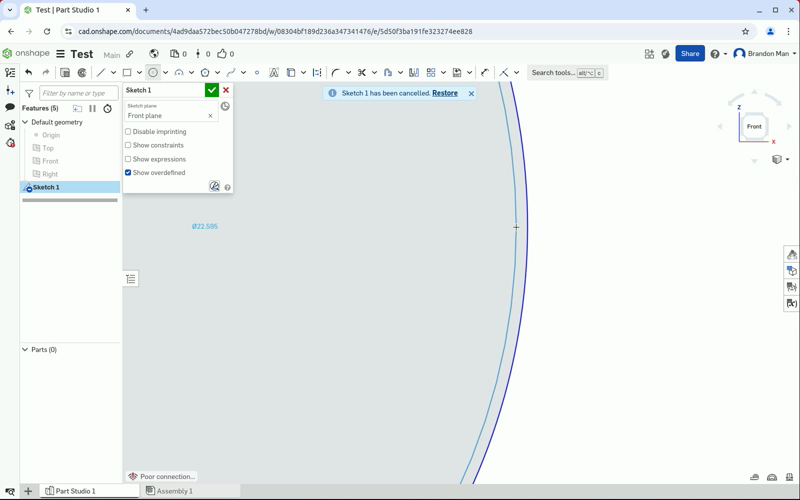
scroll(-6)
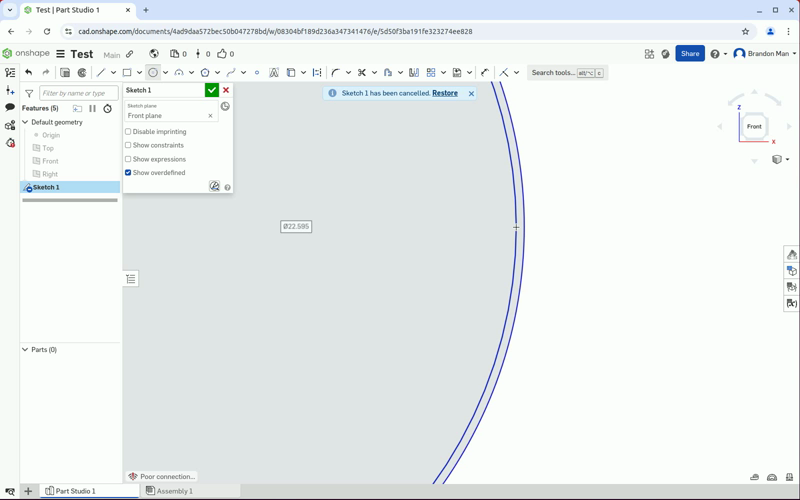
scroll(-6)
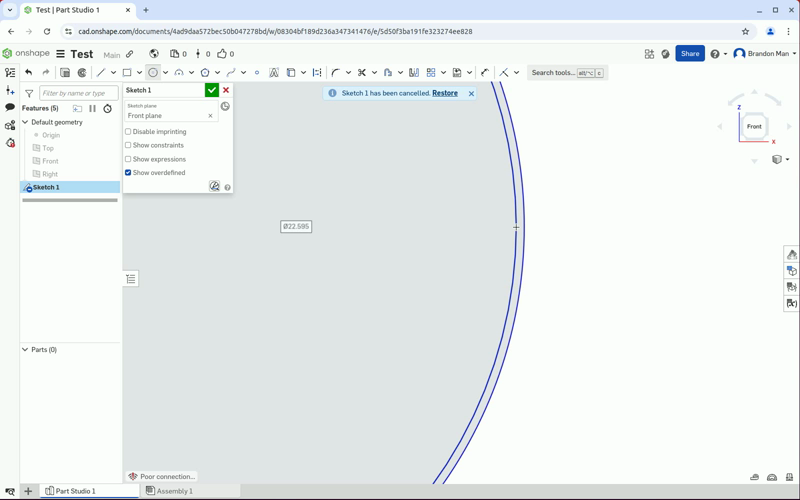
scroll(-6)
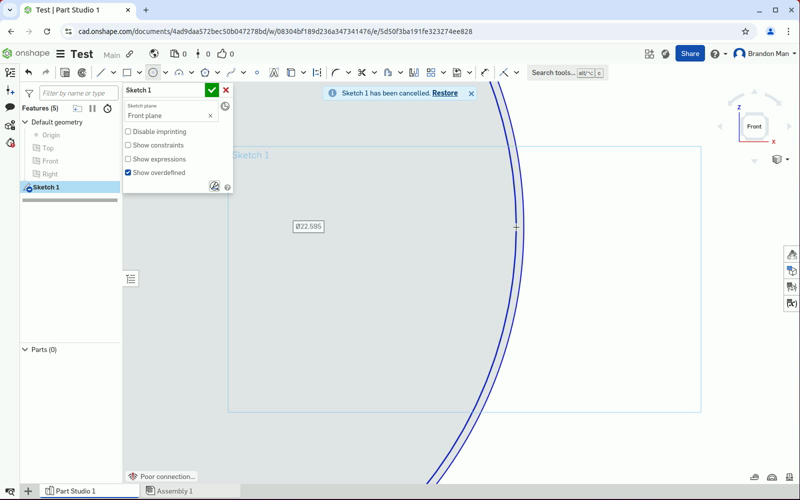
scroll(-6)
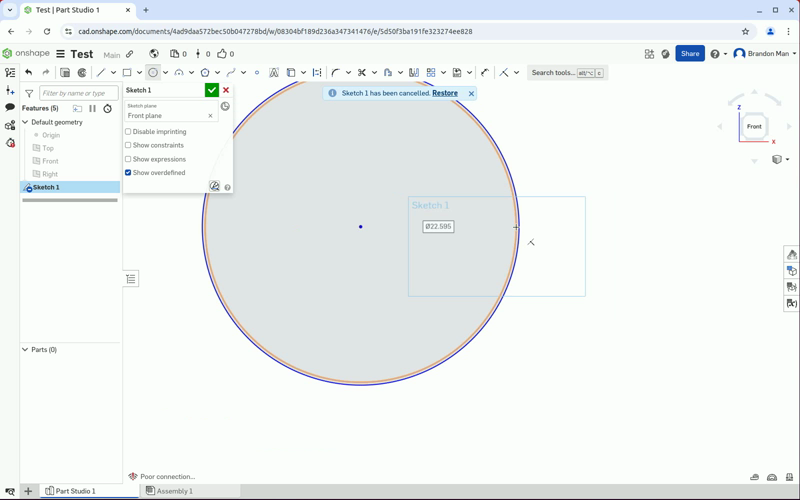
scroll(-6)
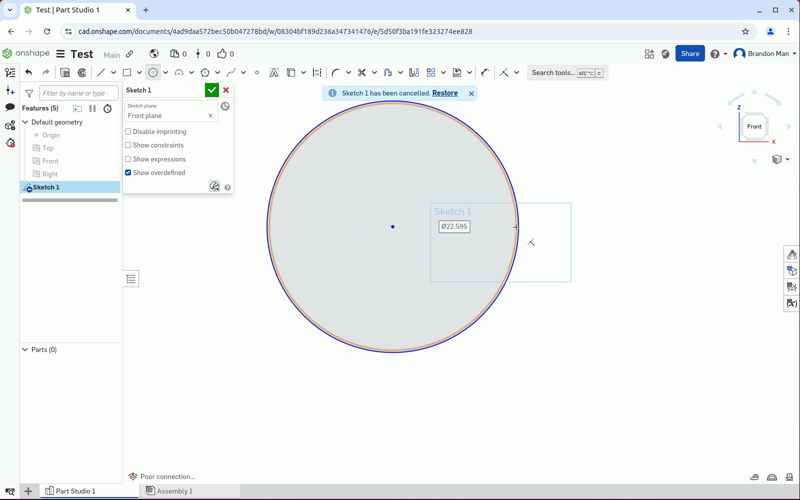
scroll(-6)
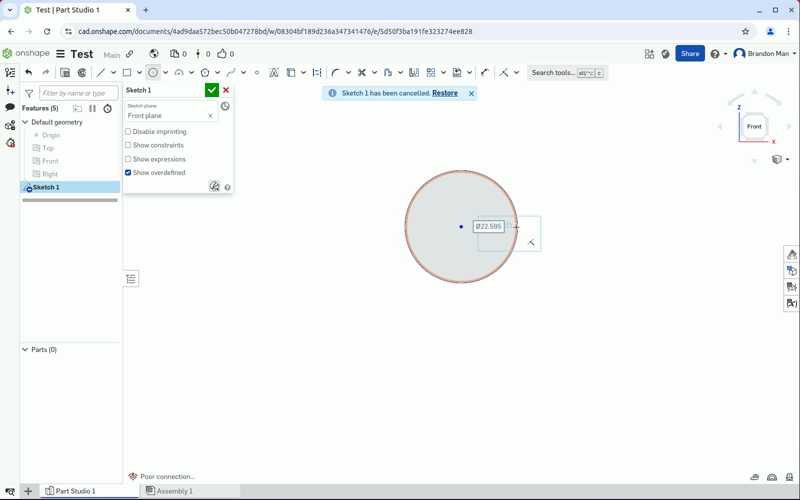
key(esc)
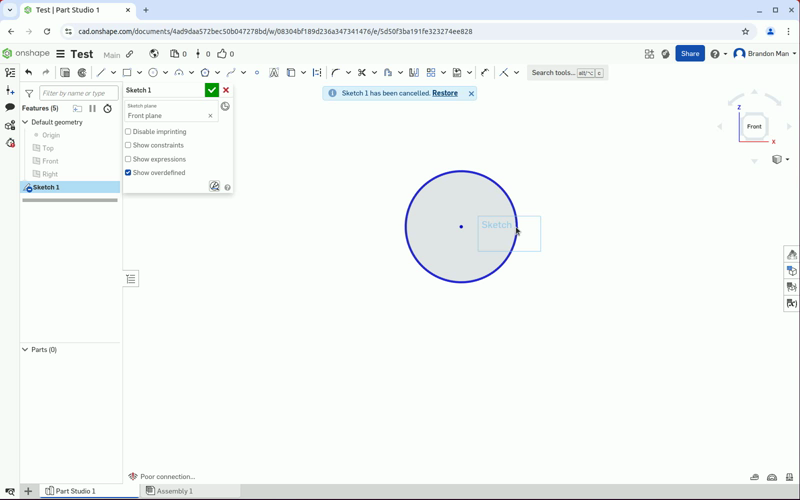
mouse_move(420, 189)
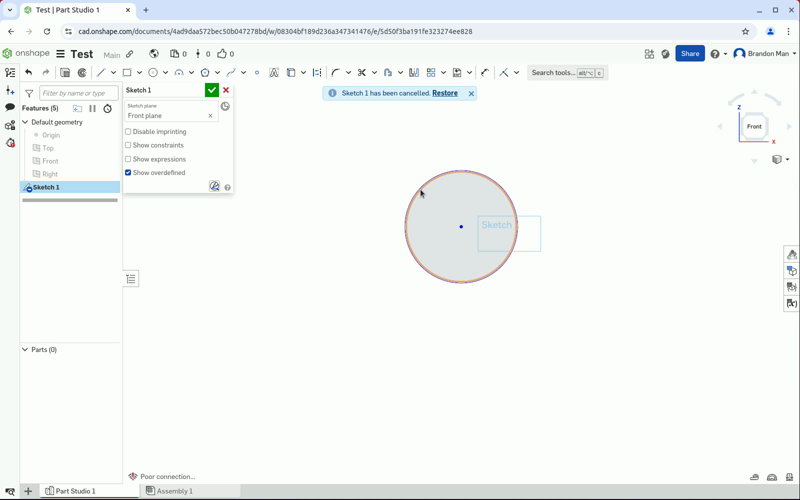
scroll(6)
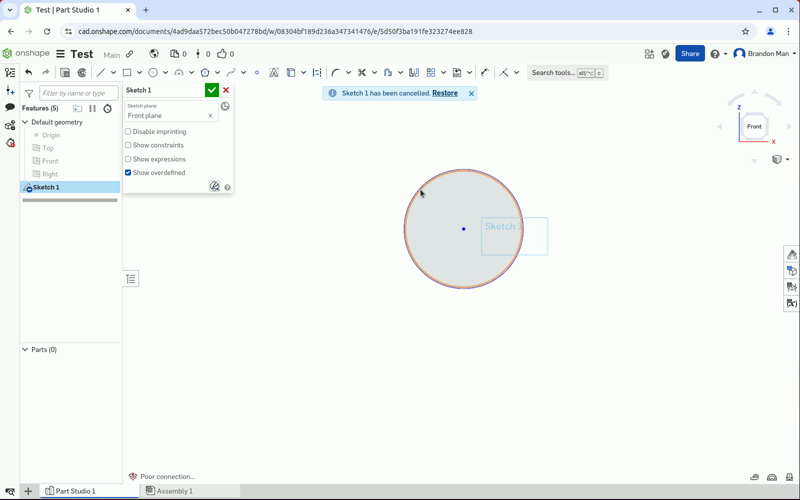
scroll(6)
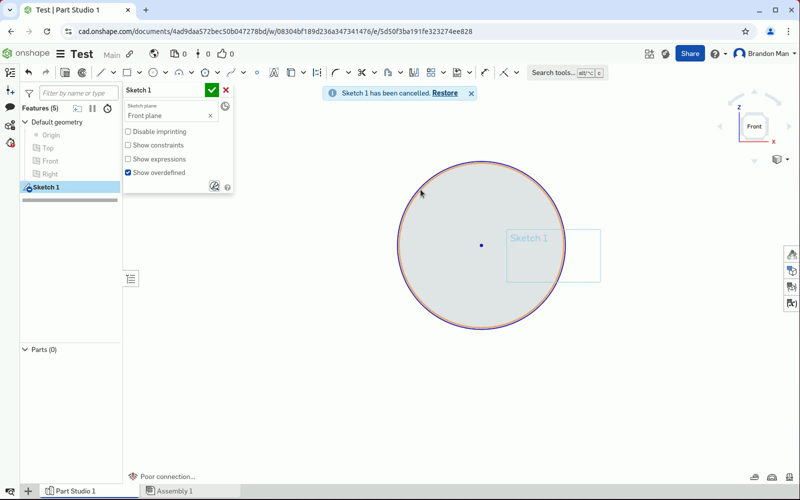
scroll(6)
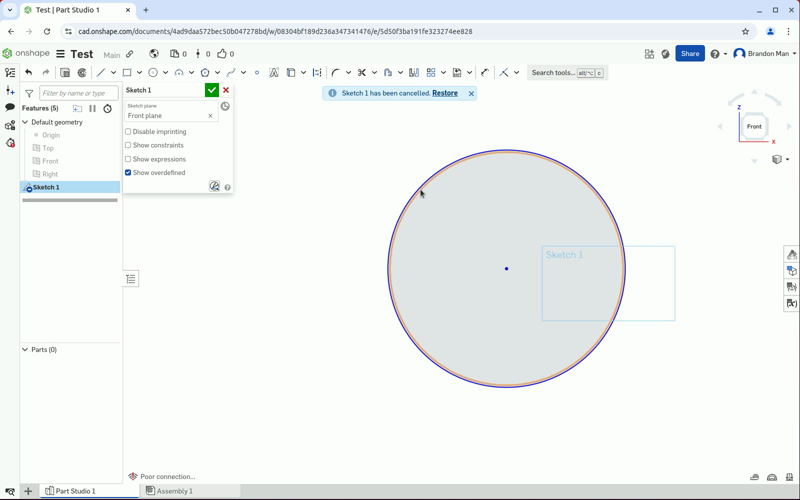
scroll(6)
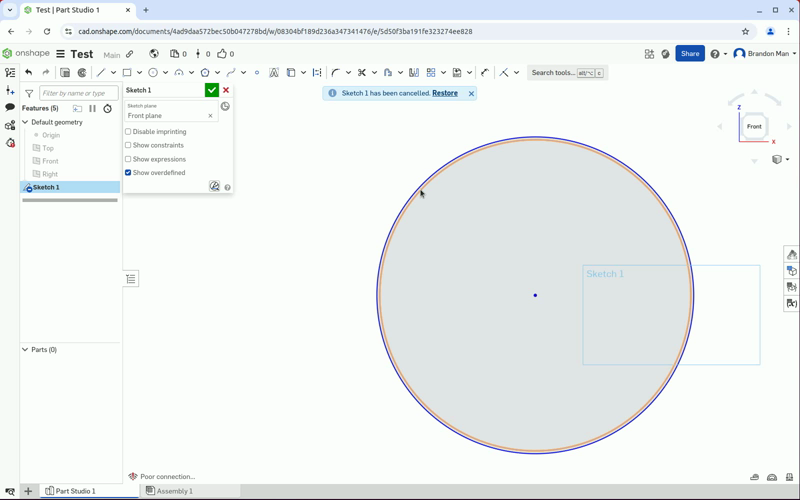
scroll(6)
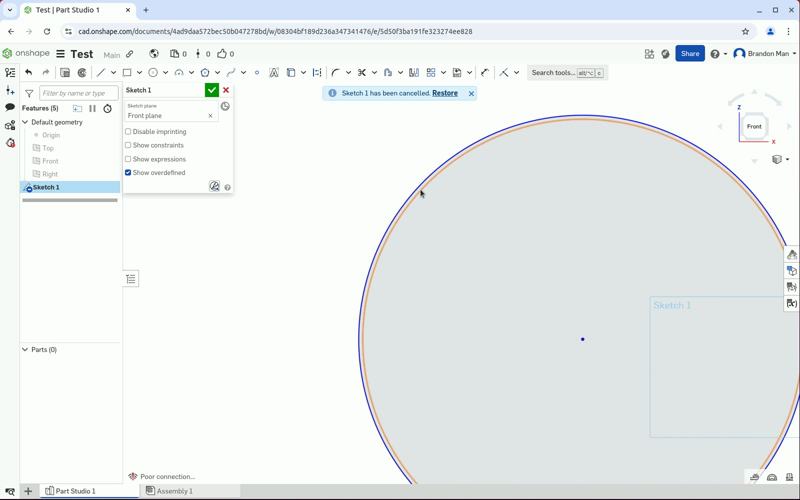
scroll(6)
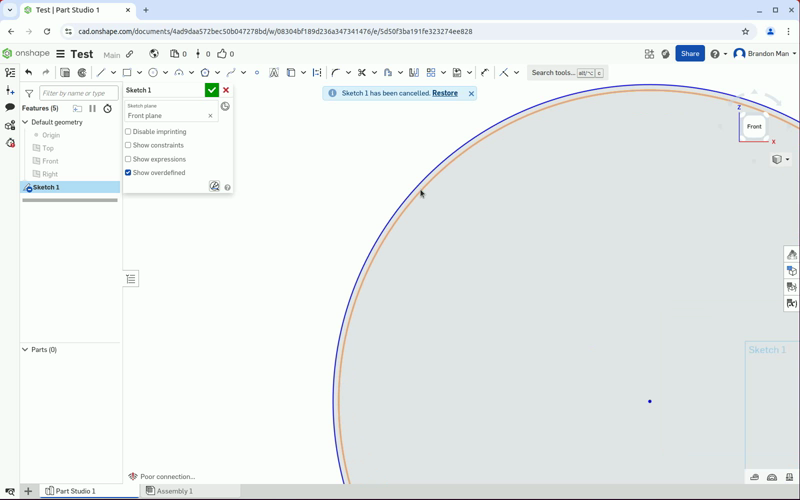
scroll(6)
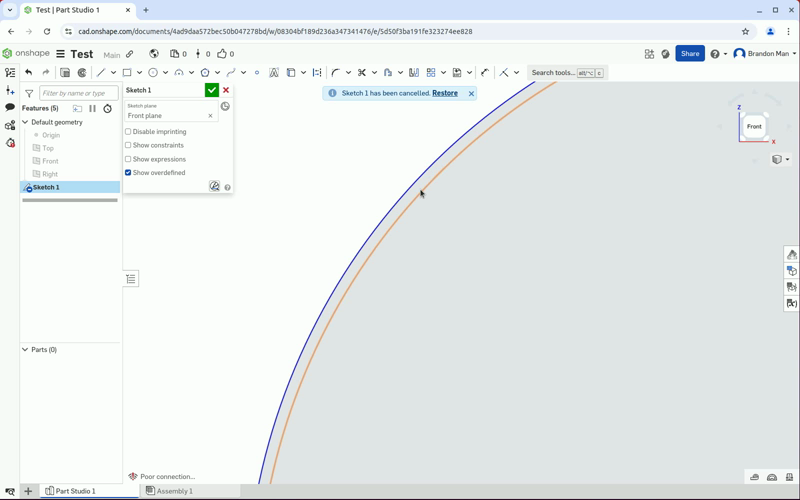
click(420, 189)
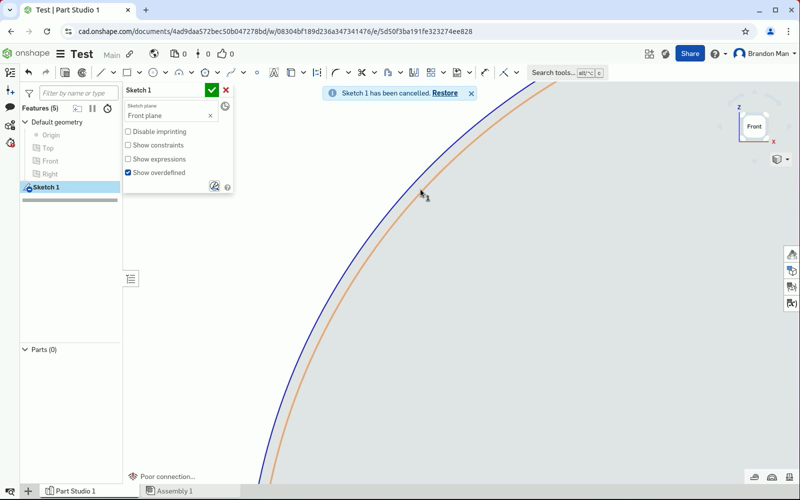
scroll(-6)
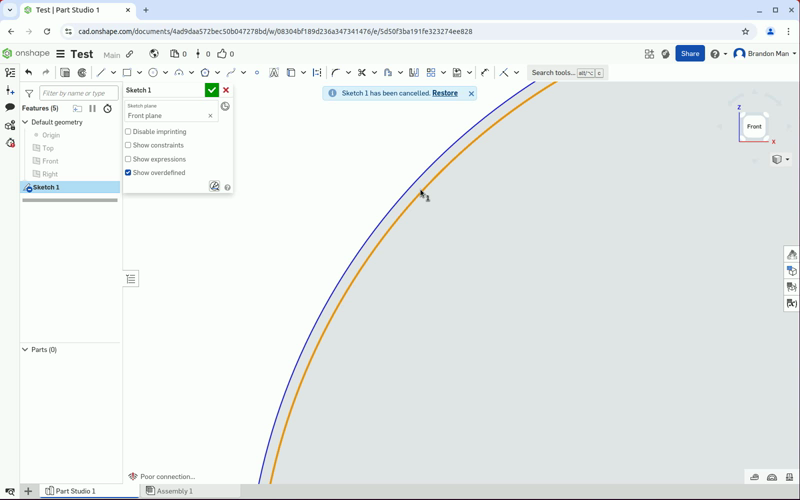
scroll(-6)
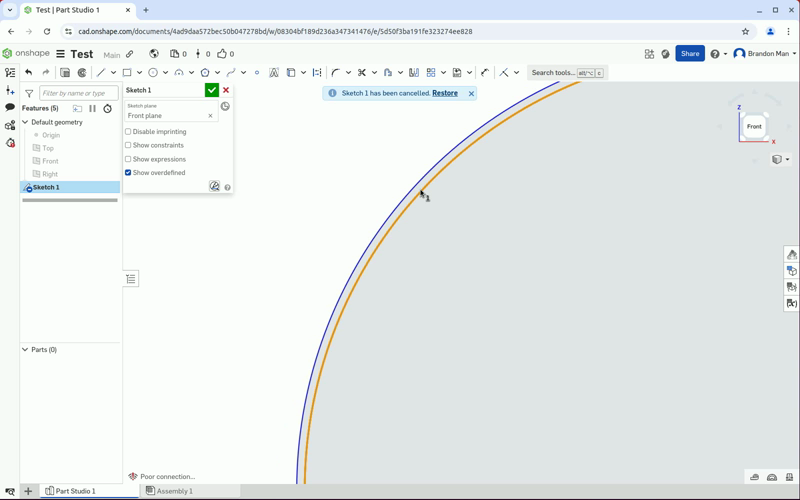
scroll(-6)
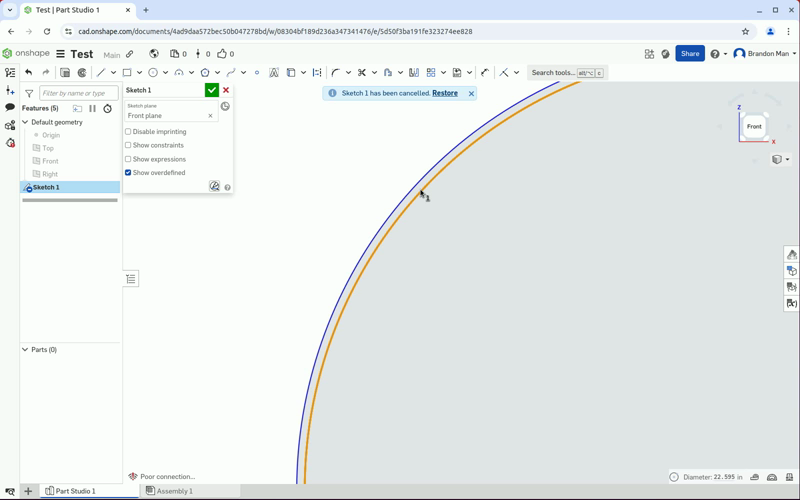
scroll(-6)
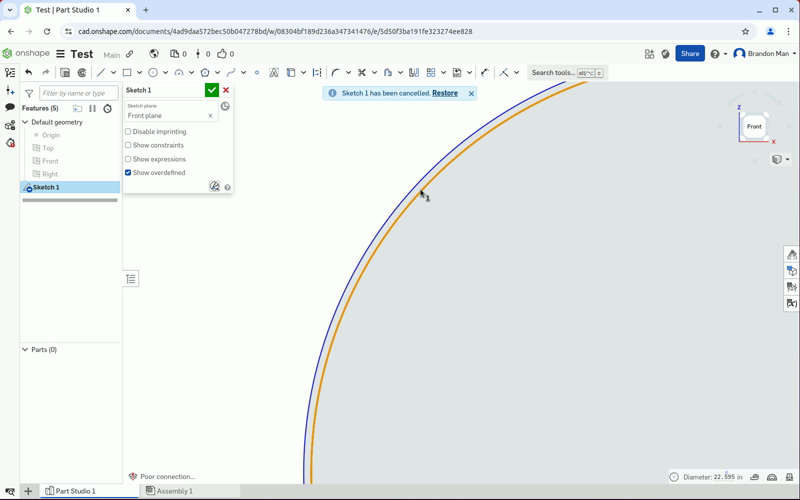
scroll(-6)
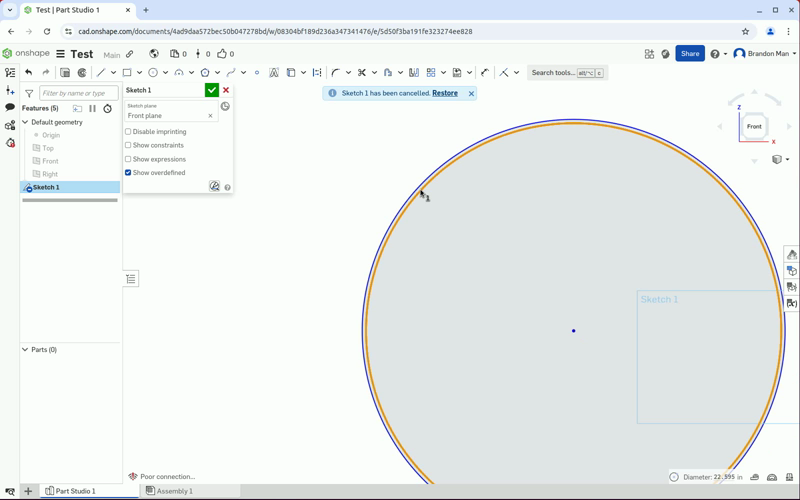
scroll(-6)
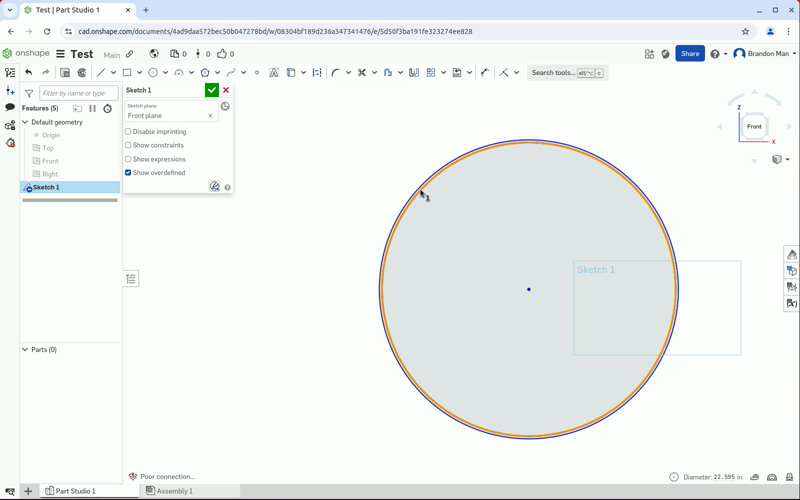
scroll(-6)
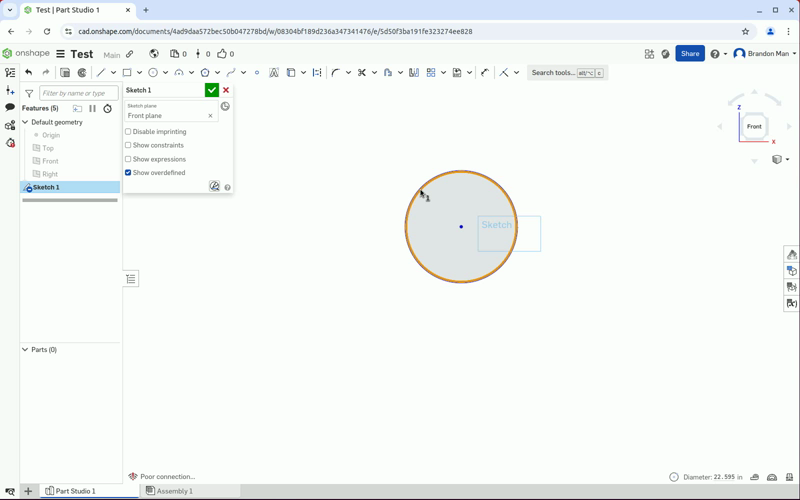
mouse_move(73, 352)
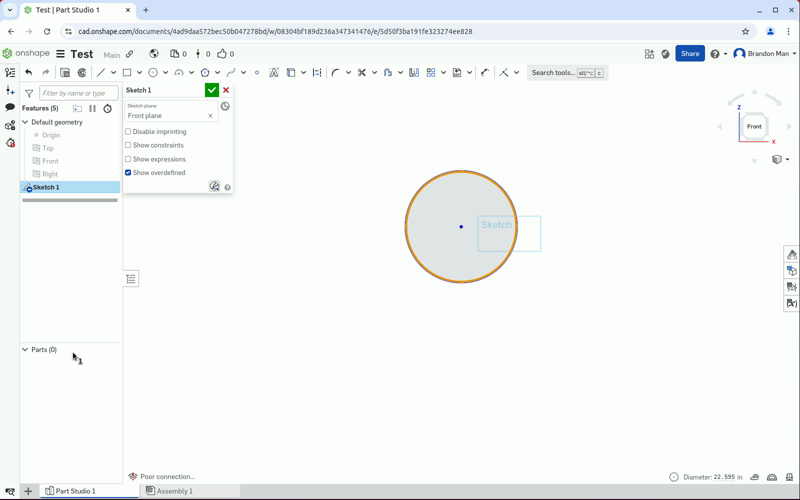
key(shift+y)
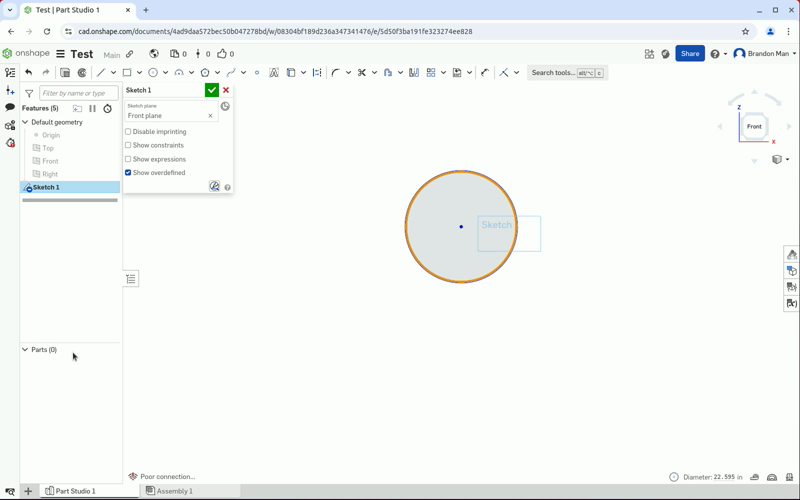
key(shift+e)
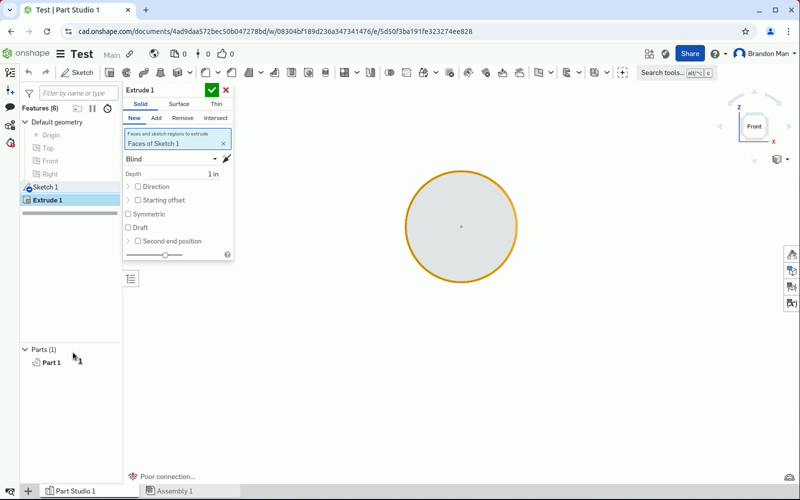
mouse_move(143, 106)
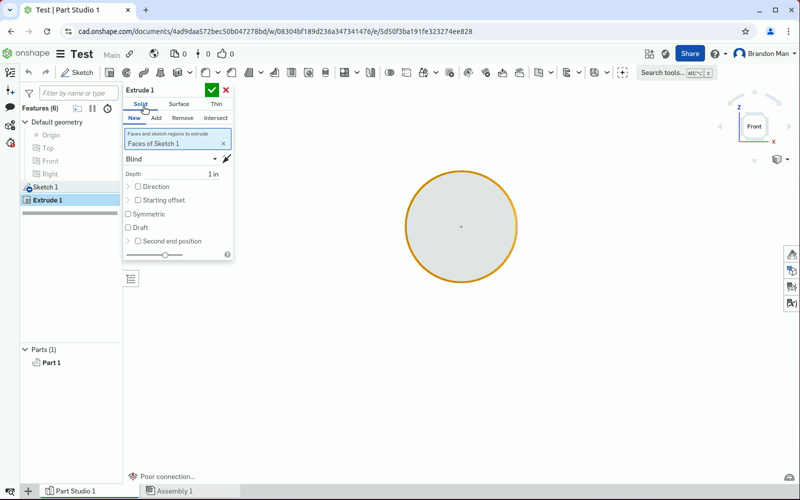
click(143, 106)
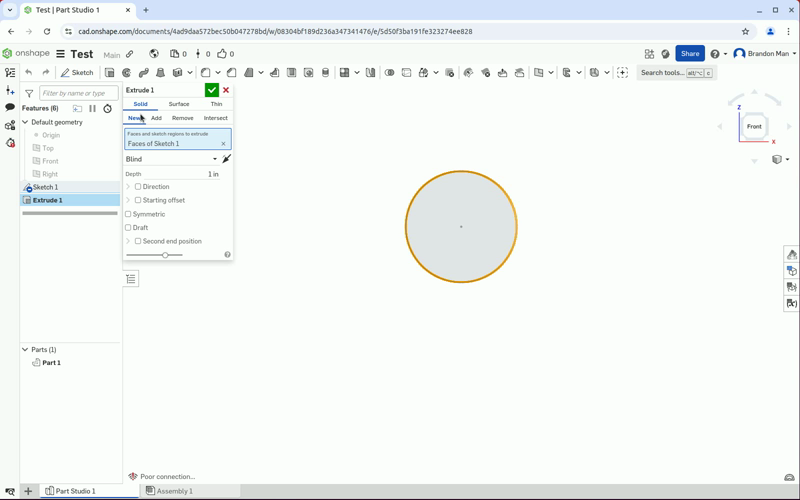
mouse_move(137, 120)
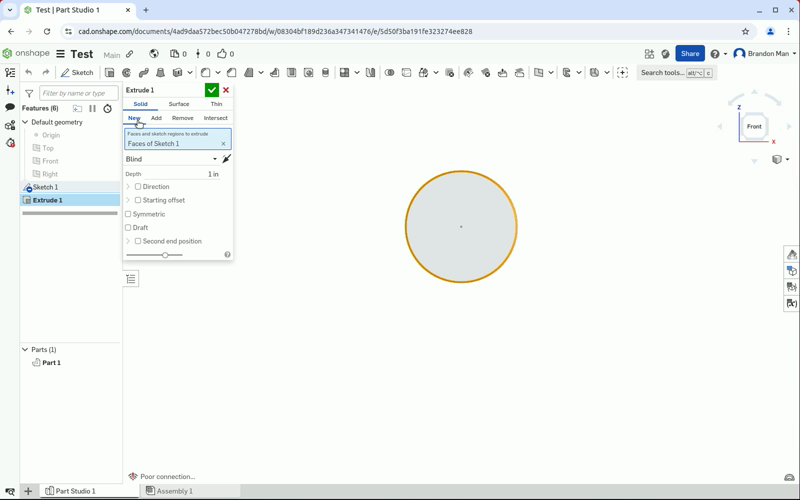
click(137, 120)
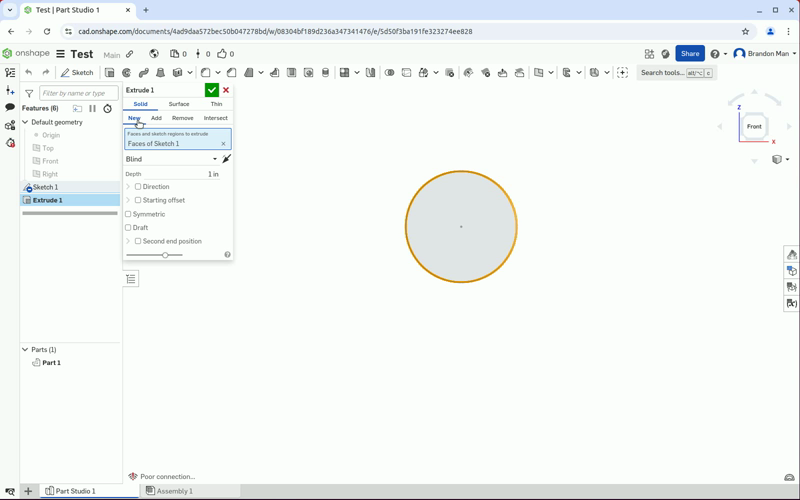
key(tab, 4)
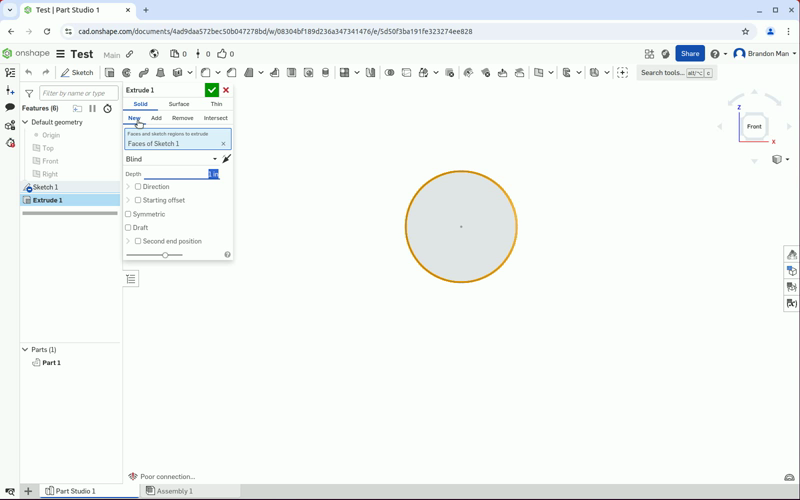
text(8.184)
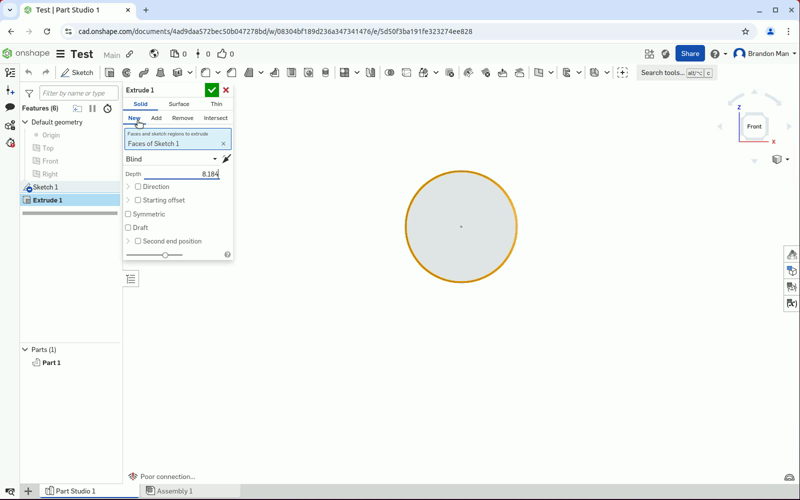
key(tab, 3)
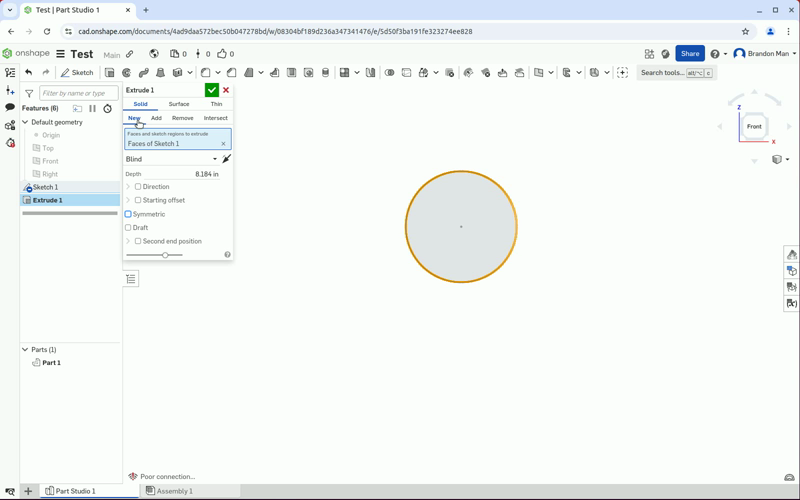
key(space)
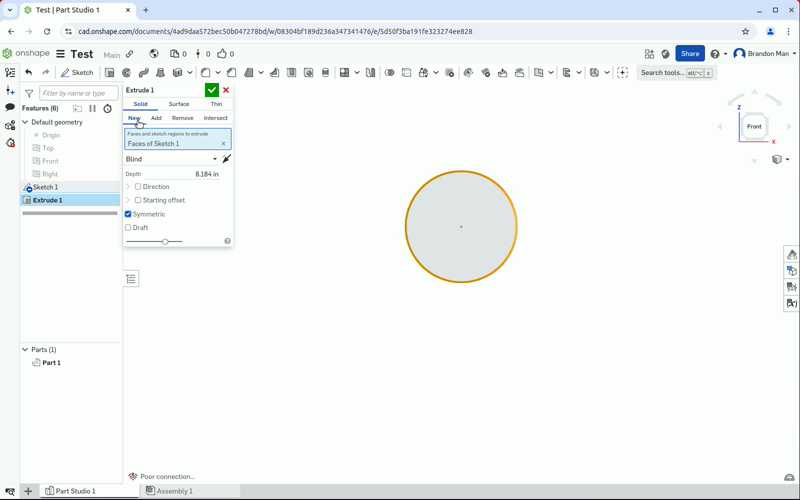
key(enter)
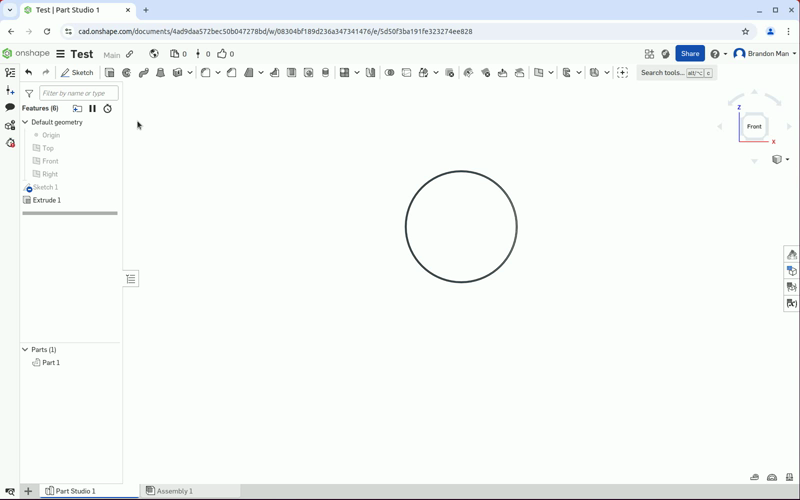
key(shift+h)
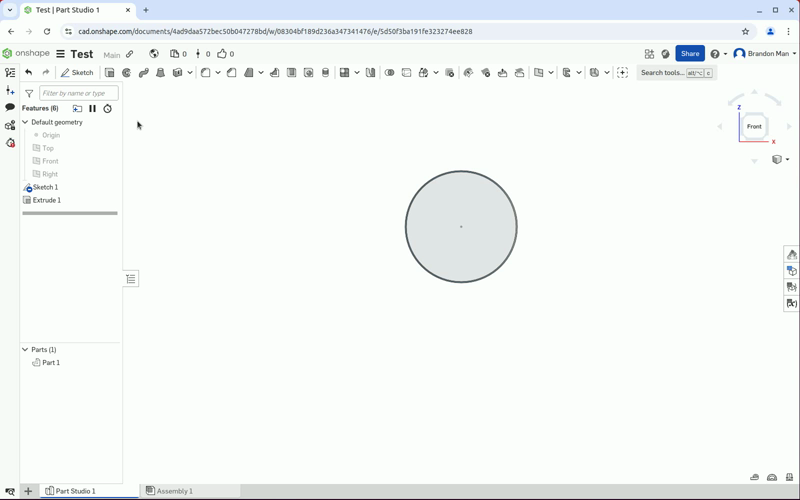
key(shift+h)
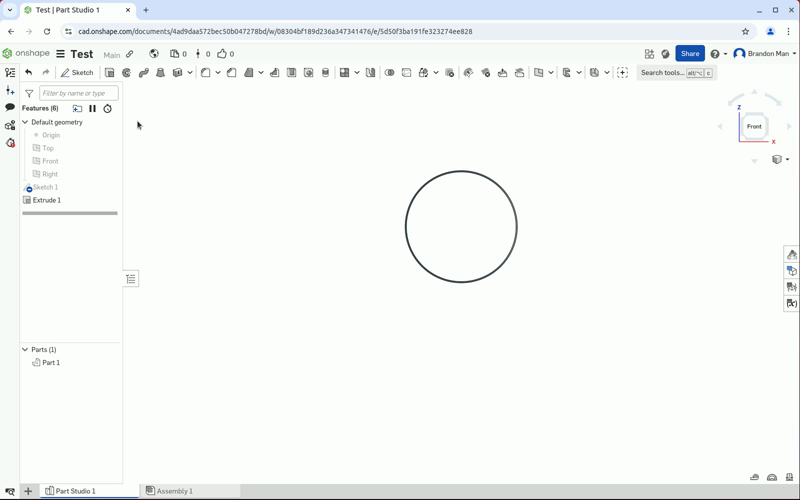
mouse_move(73, 189)
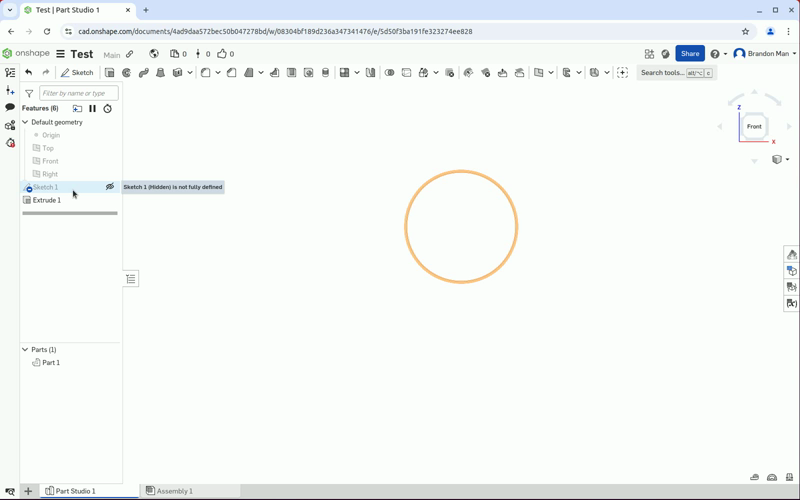
click(73, 189)
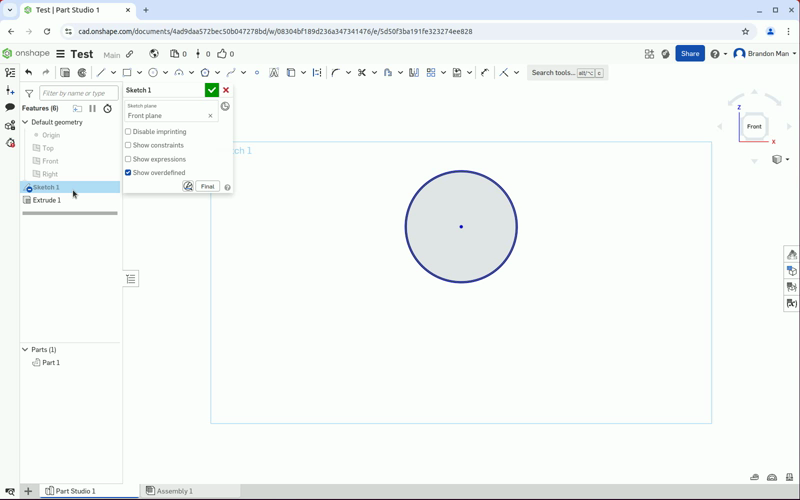
mouse_move(229, 92)
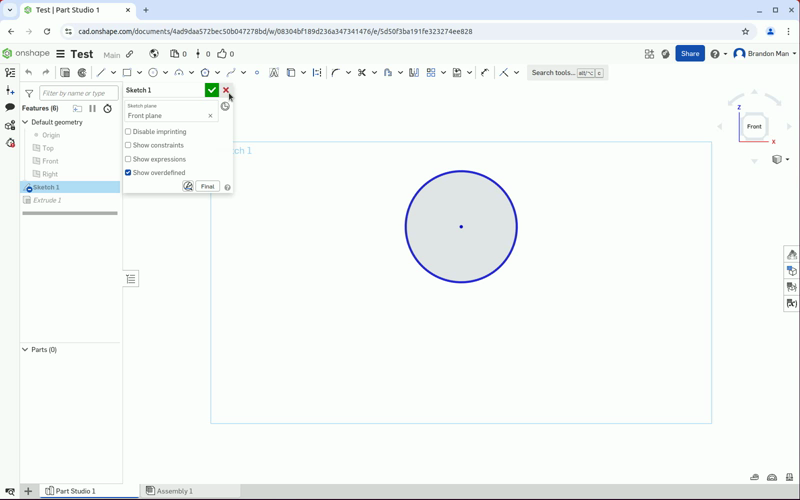
click(229, 92)
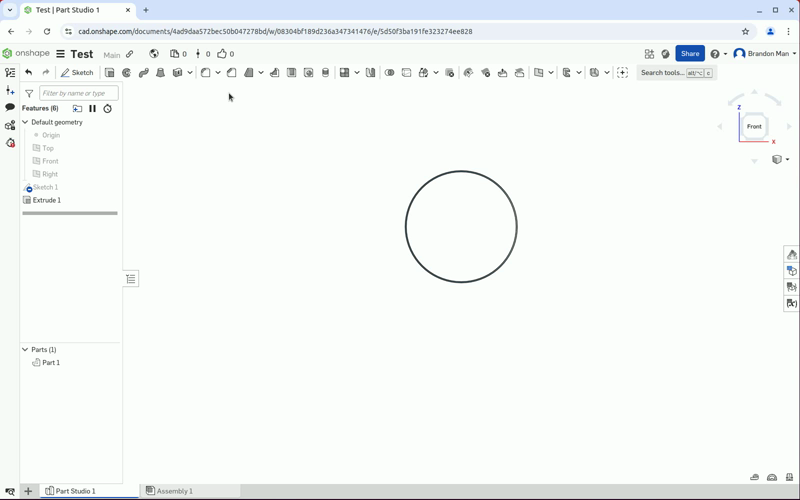
mouse_move(73, 352)
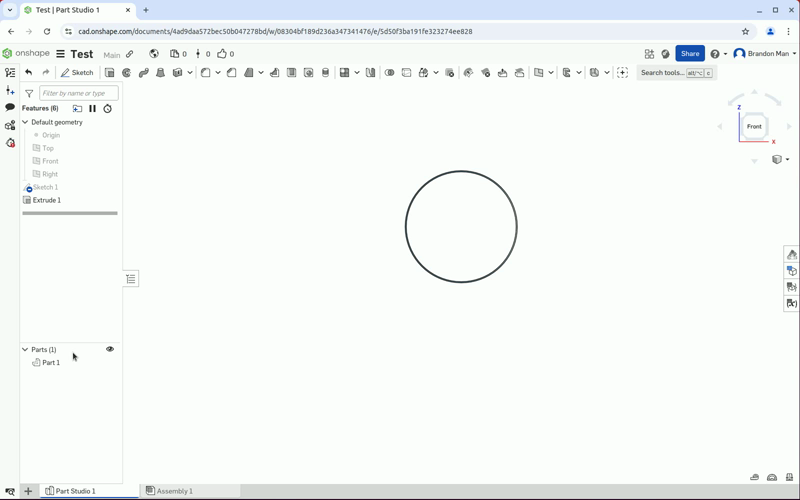
key(y)
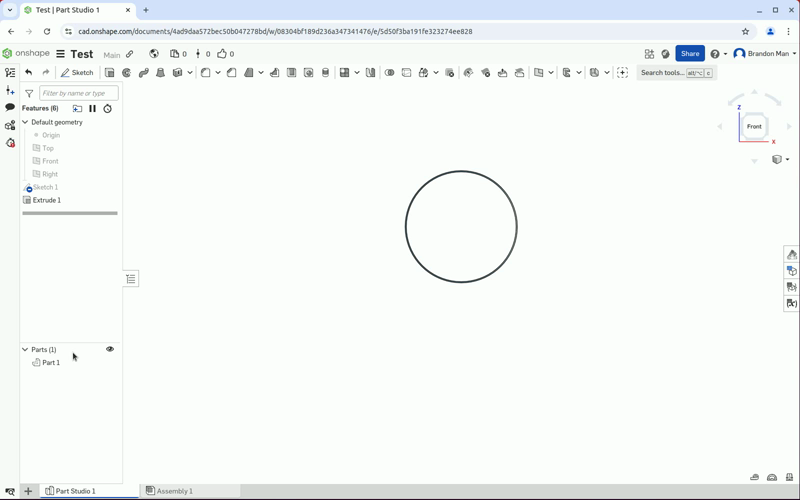
key(shift+p)
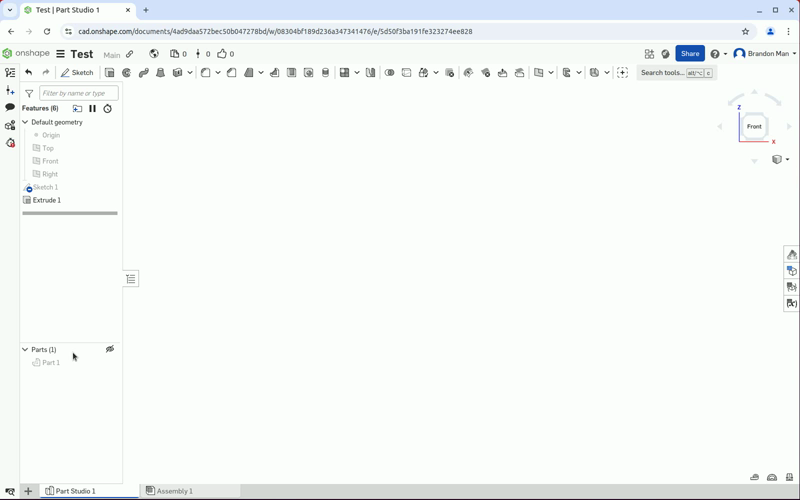
key(space)
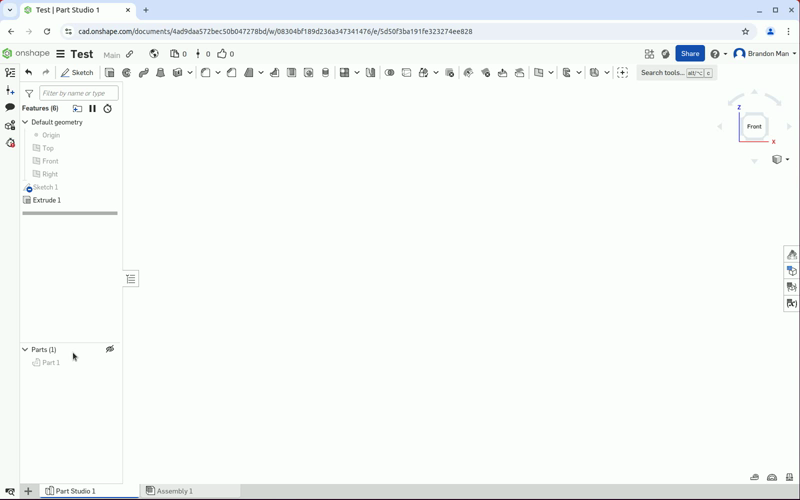
key_down(shift)
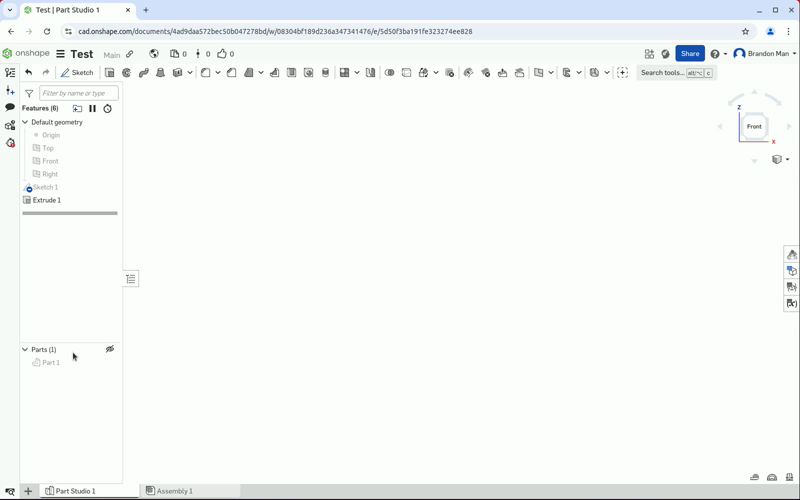
key(left)
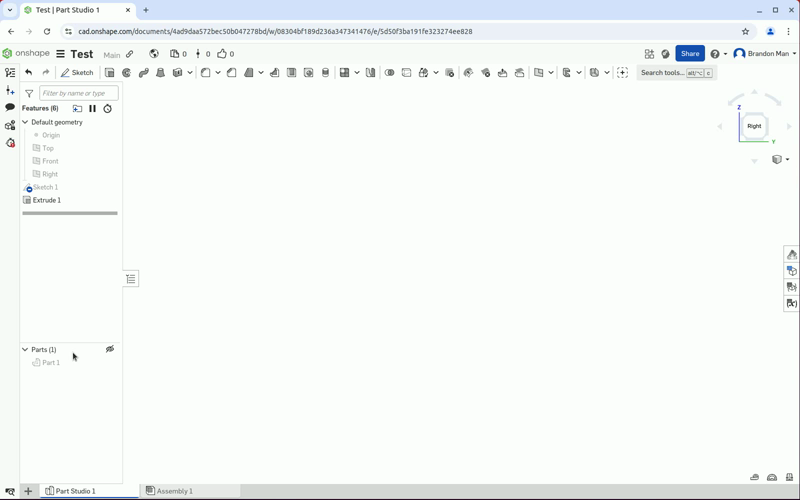
key_up(shift)
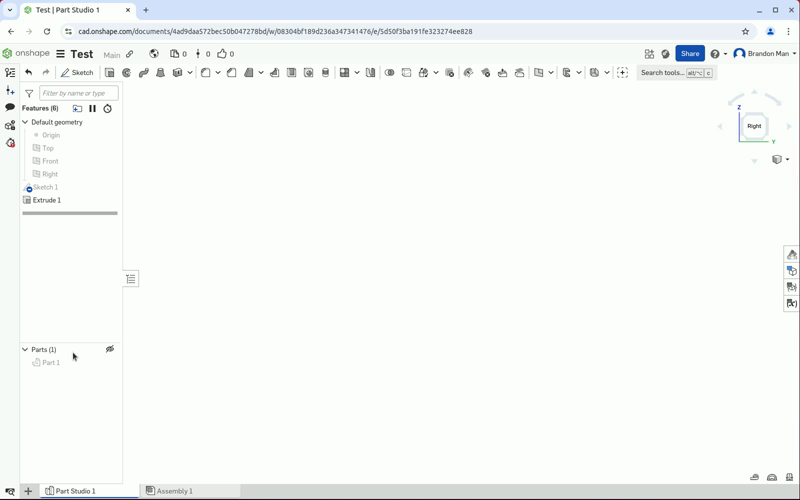
mouse_move(73, 352)
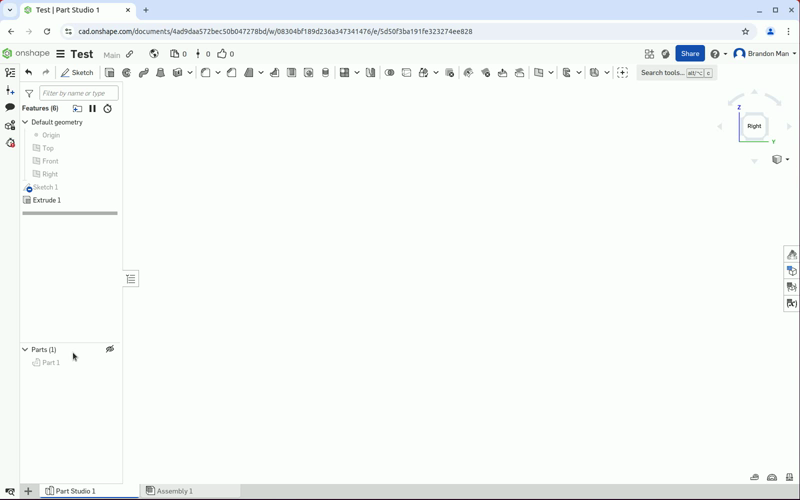
key(shift+y)
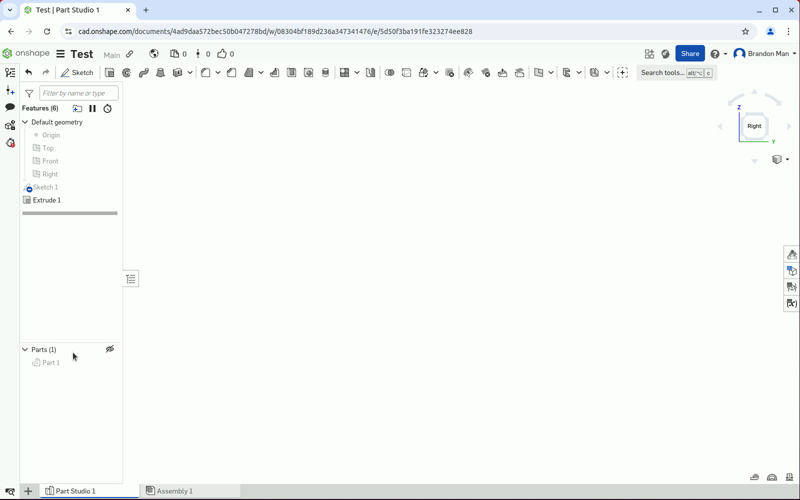
key(shift+s)
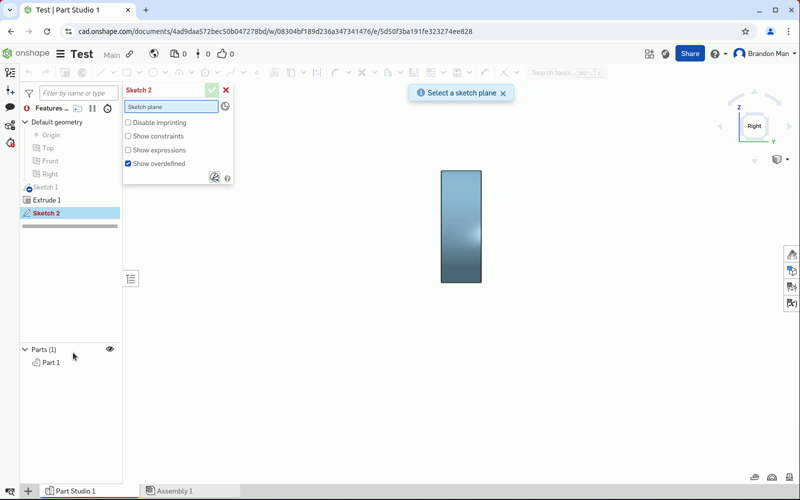
mouse_move(73, 176)
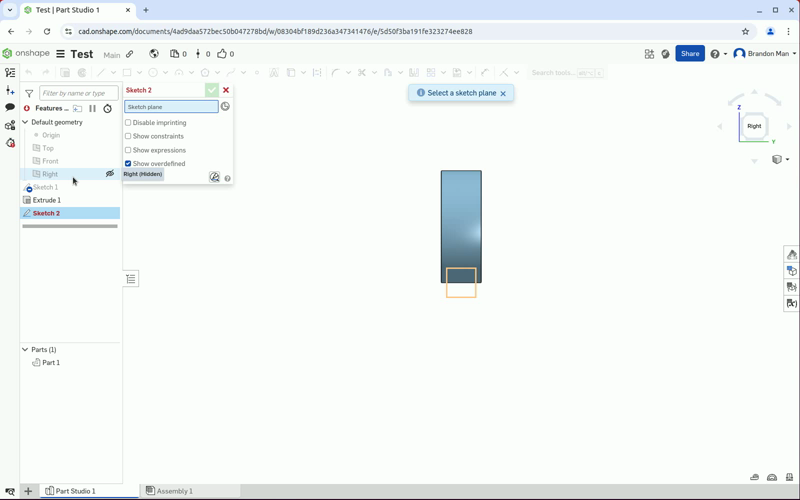
click(73, 176)
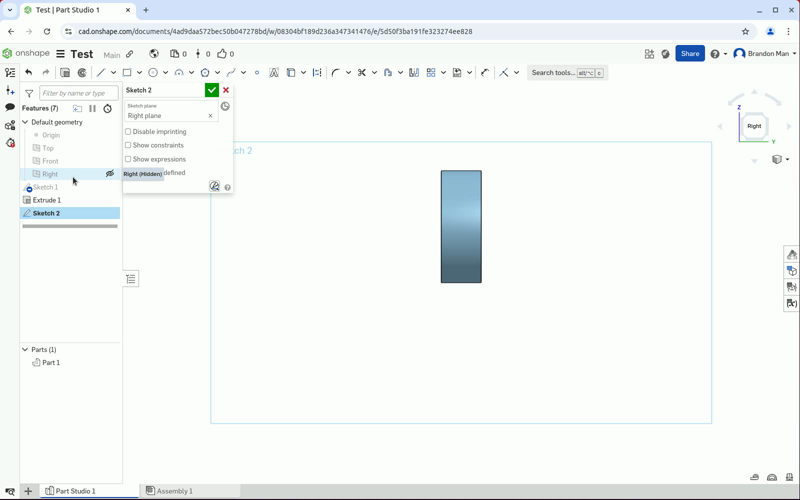
mouse_move(73, 352)
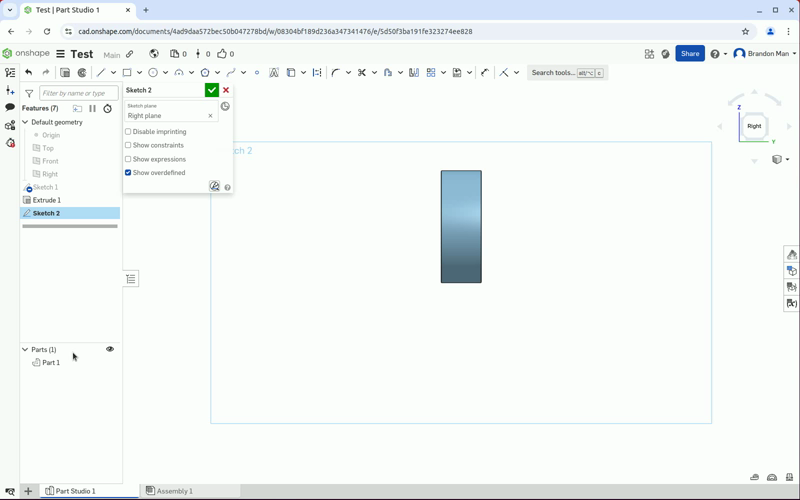
key(y)
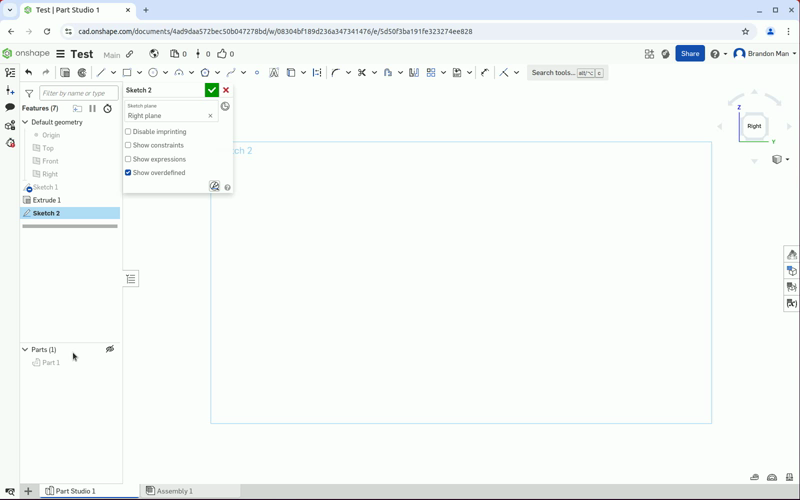
key(l)
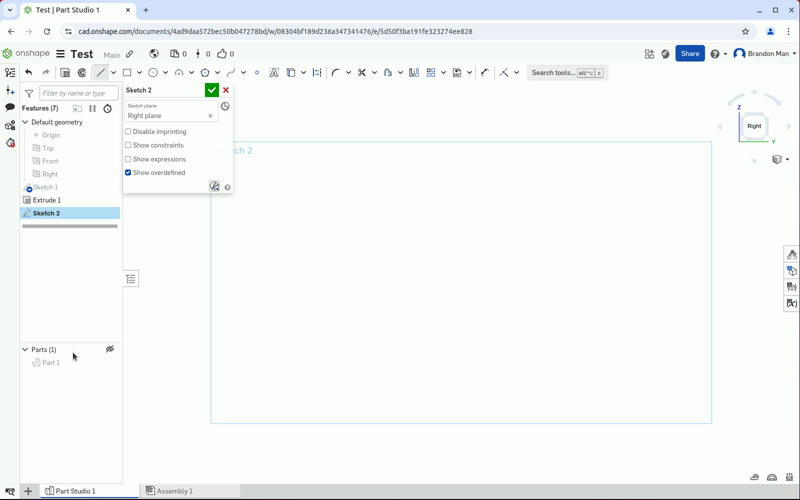
key_down(shift)
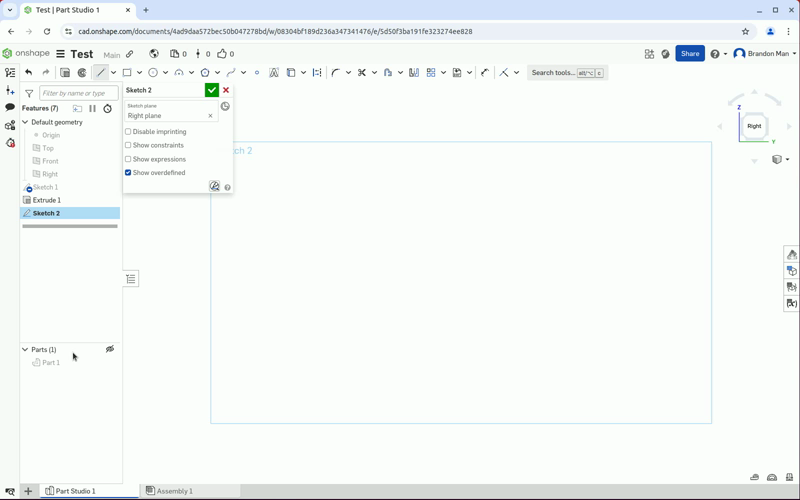
mouse_move(440, 305)
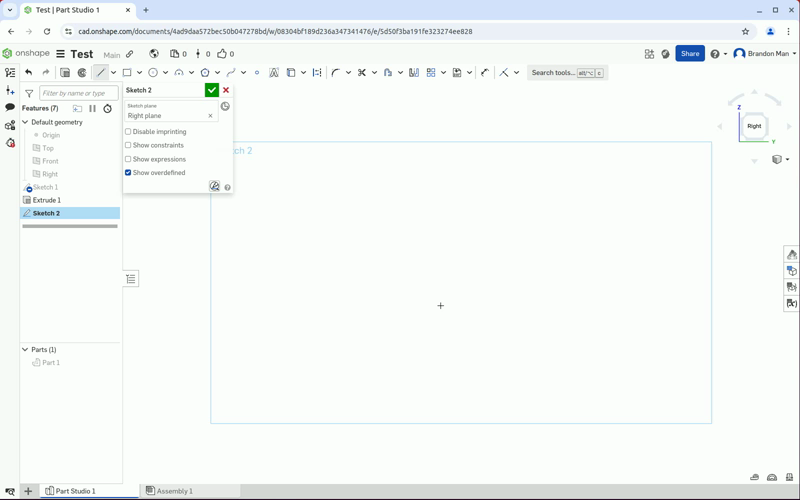
click(440, 305)
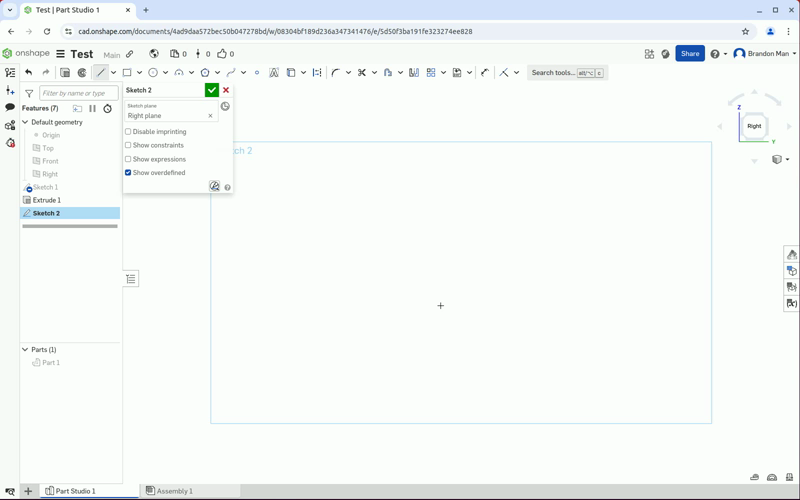
key_up(shift)
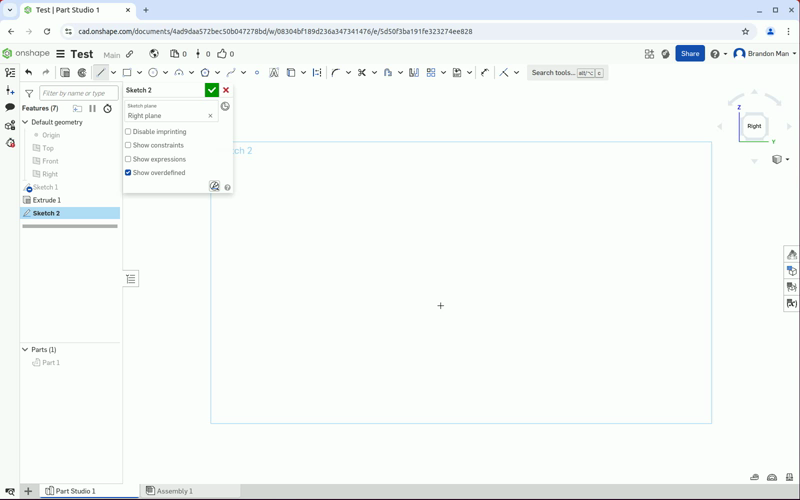
key_down(shift)
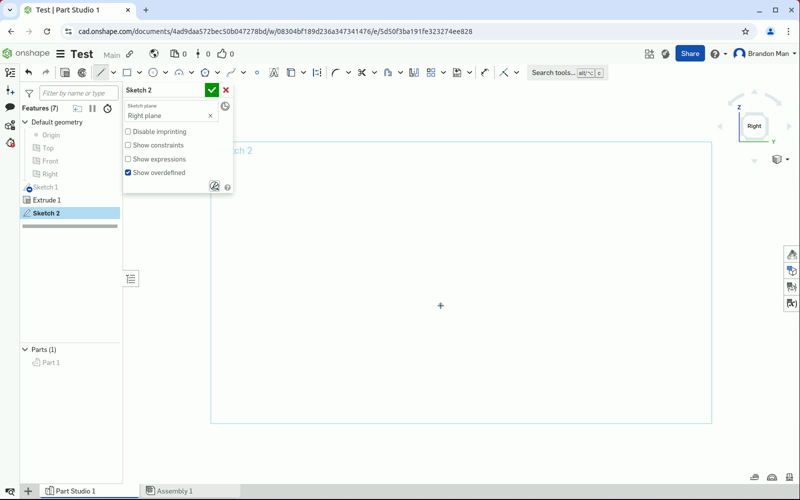
mouse_move(470, 305)
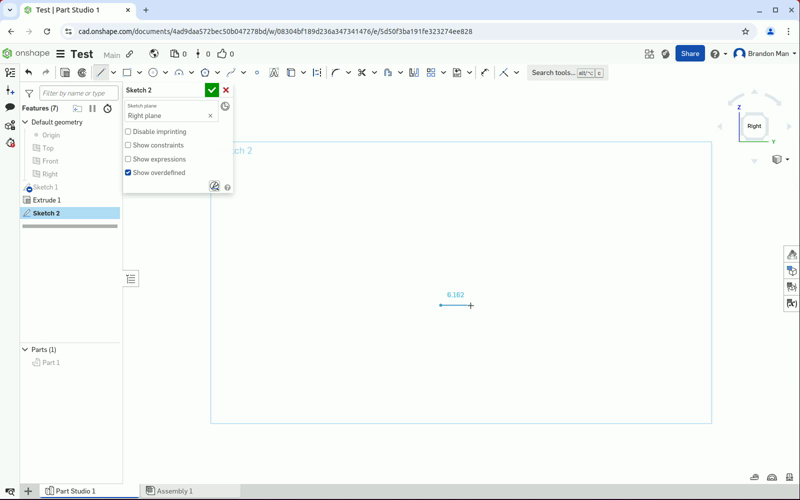
mouse_move(480, 305)
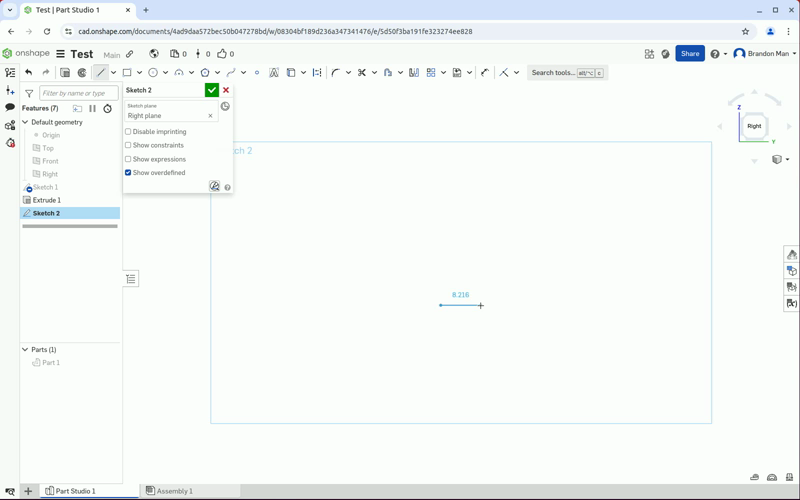
click(480, 305)
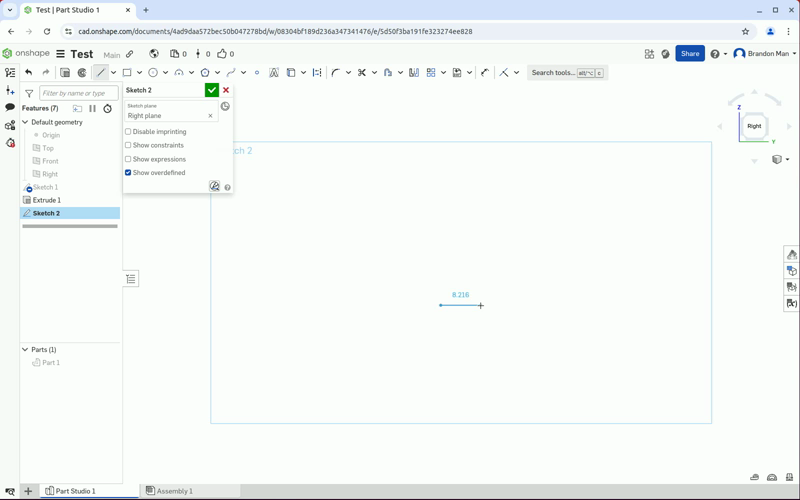
key_up(shift)
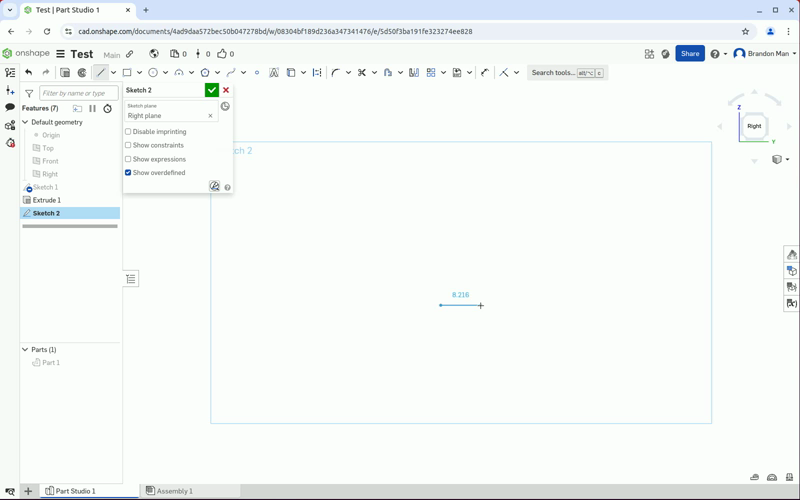
key_down(shift)
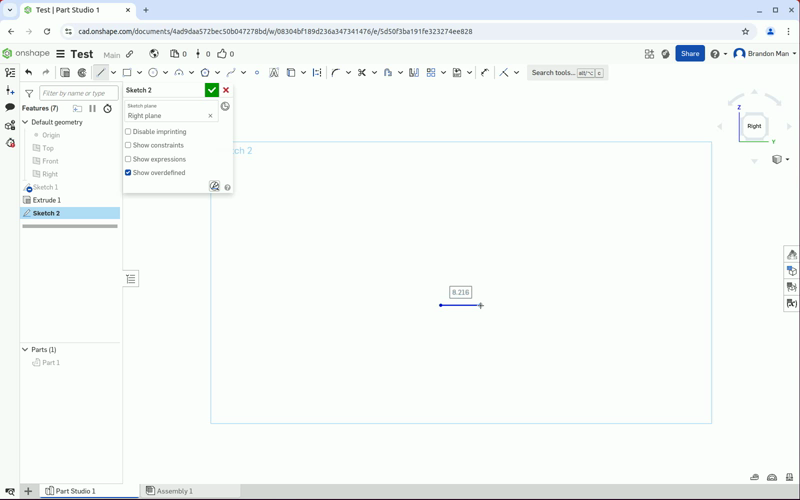
mouse_move(480, 170)
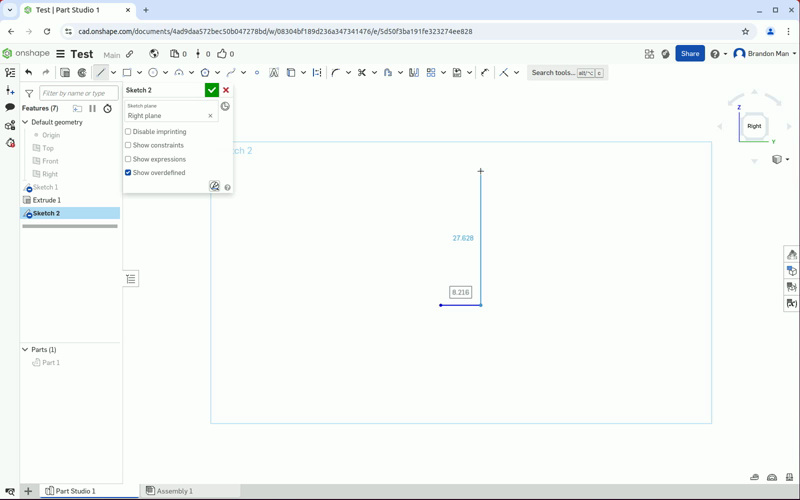
click(480, 170)
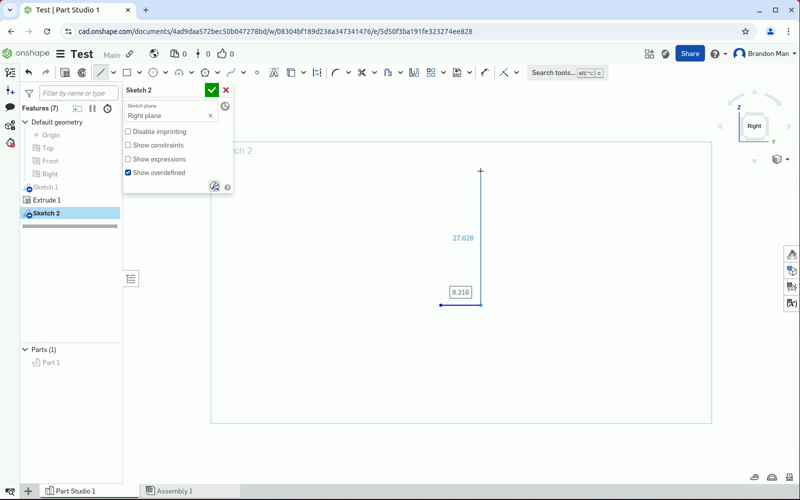
key_up(shift)
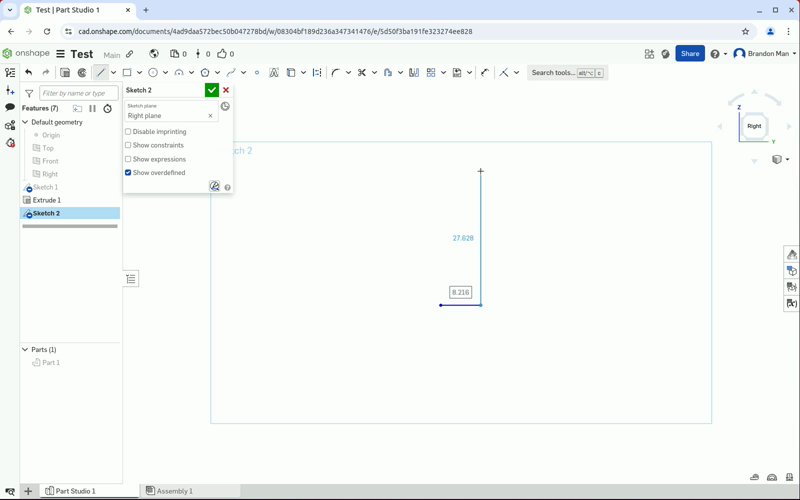
key_down(shift)
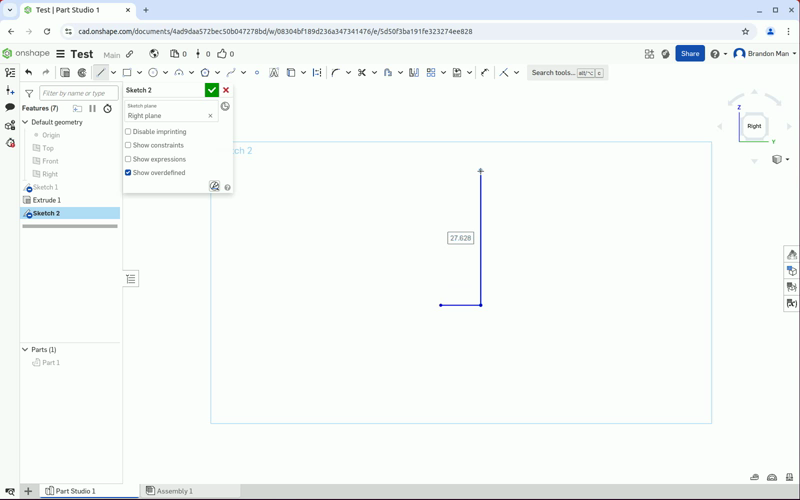
mouse_move(466, 282)
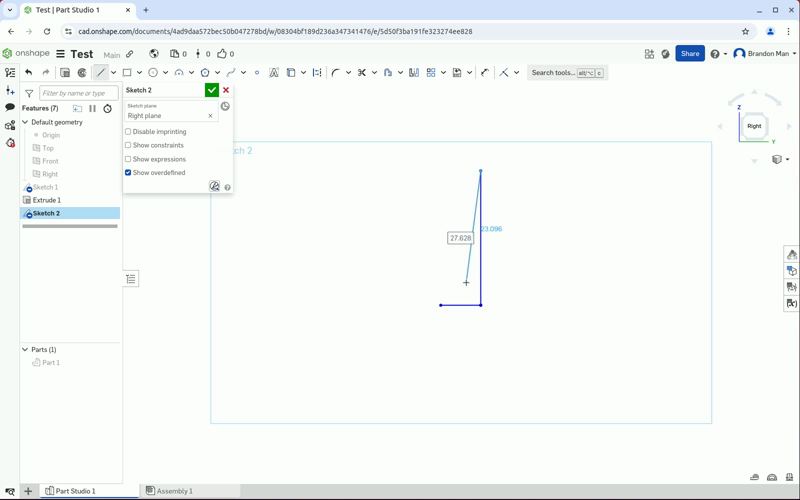
click(466, 282)
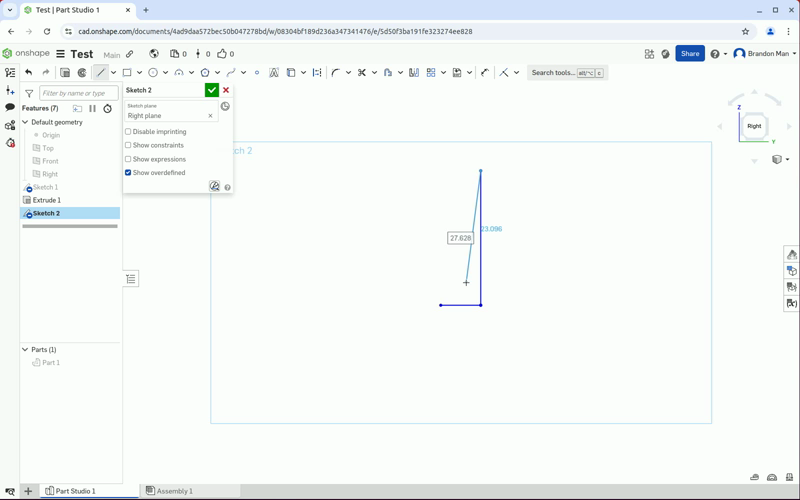
key_up(shift)
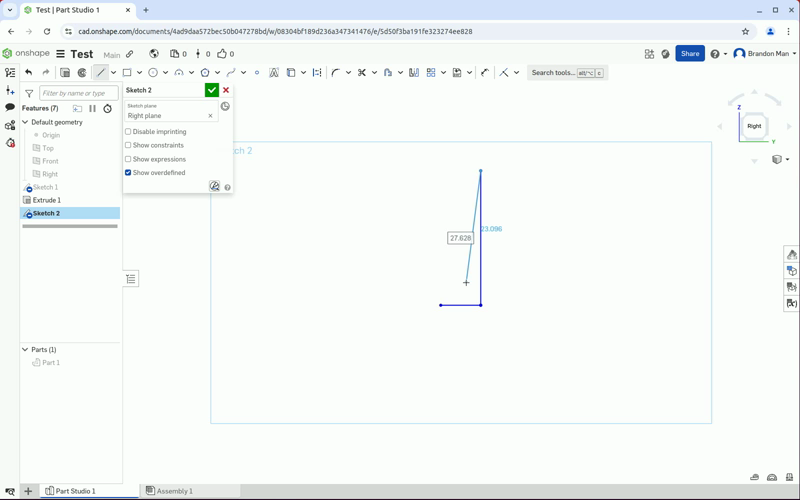
key_down(shift)
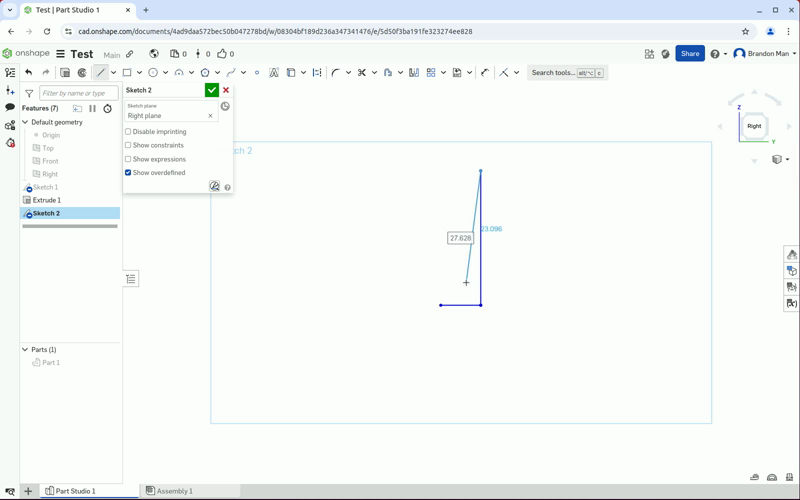
mouse_move(496, 282)
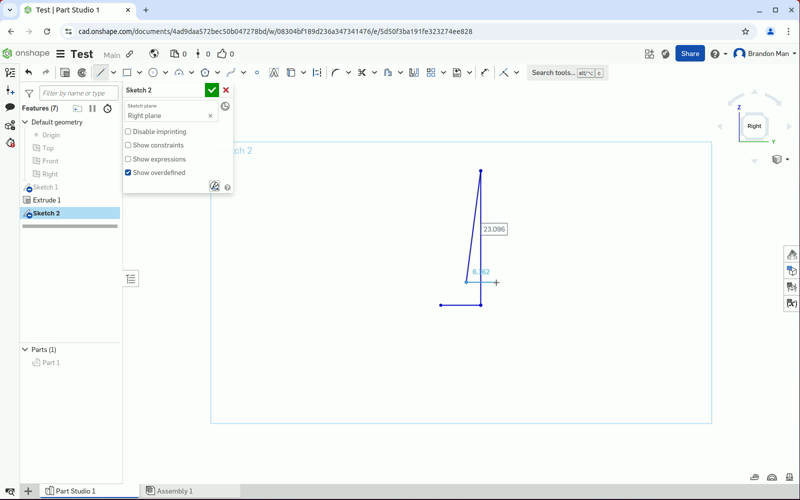
mouse_move(455, 282)
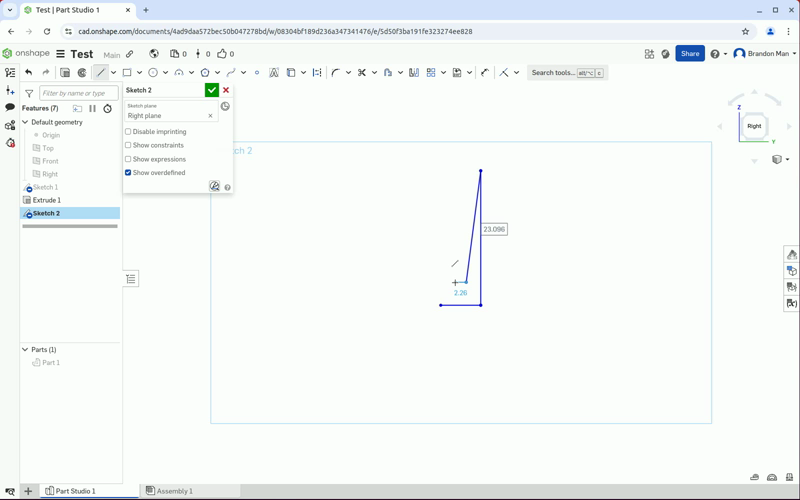
click(455, 282)
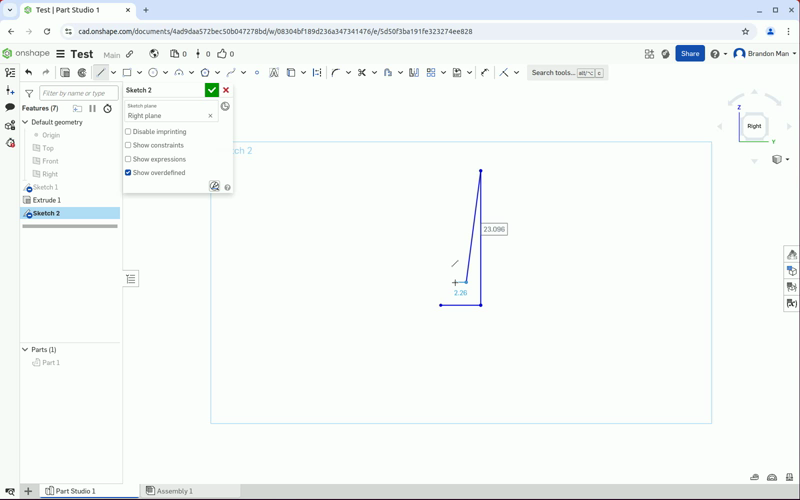
key_up(shift)
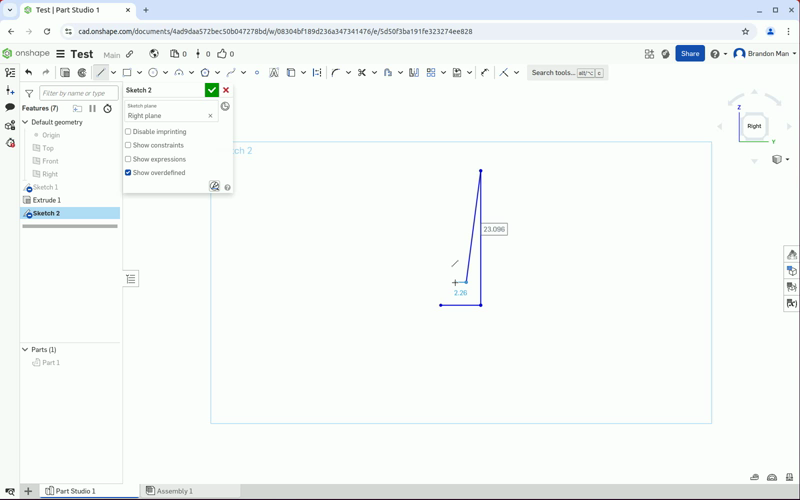
key_down(shift)
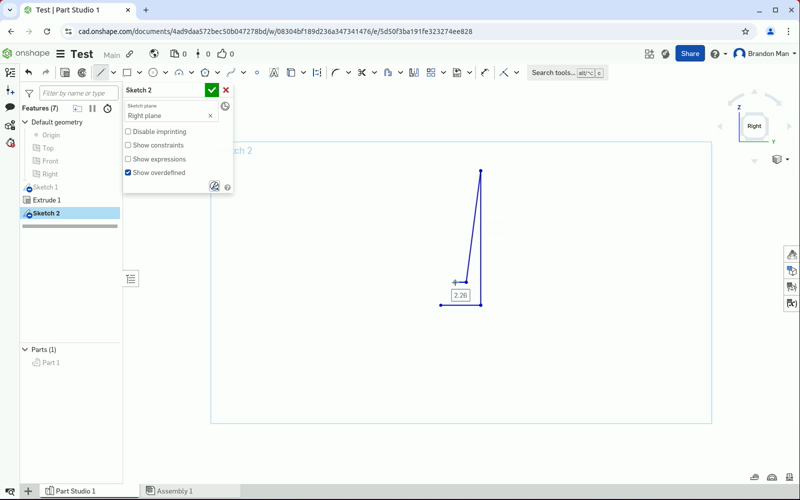
mouse_move(440, 170)
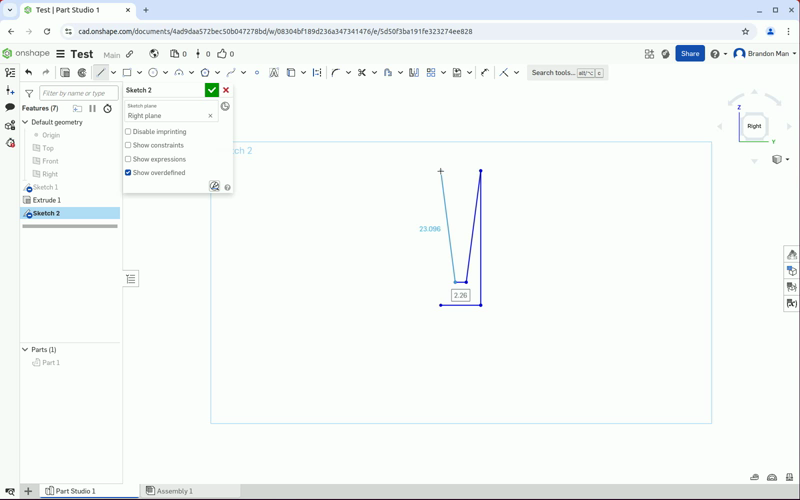
click(440, 170)
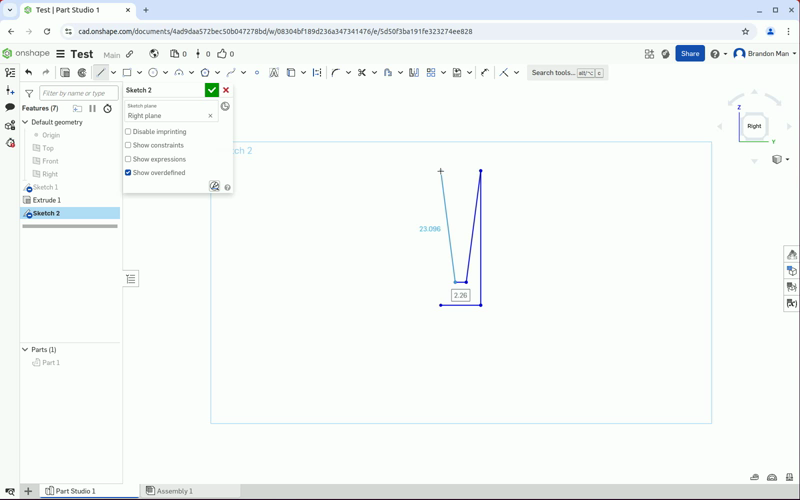
key_up(shift)
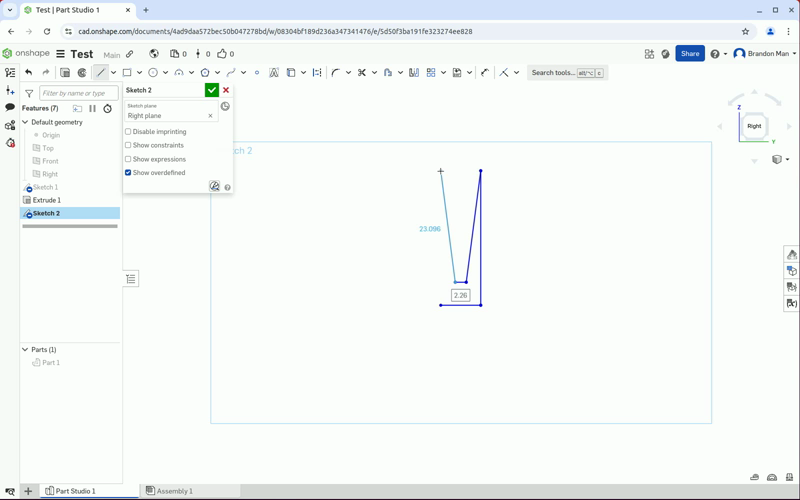
key_down(shift)
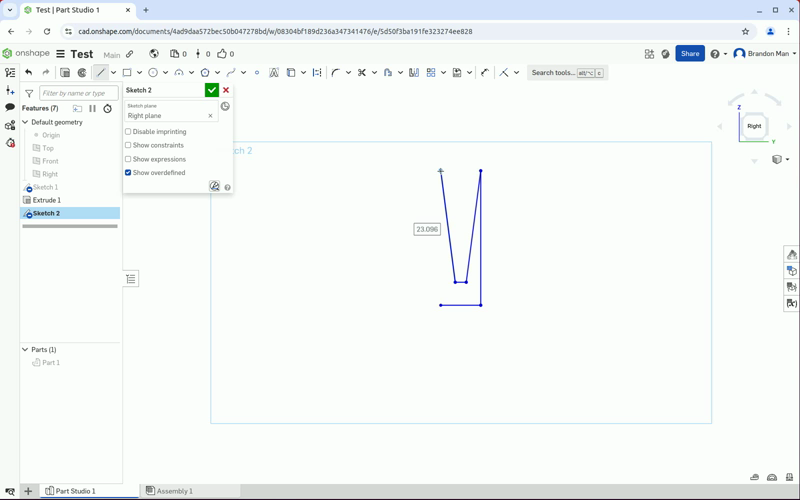
mouse_move(440, 305)
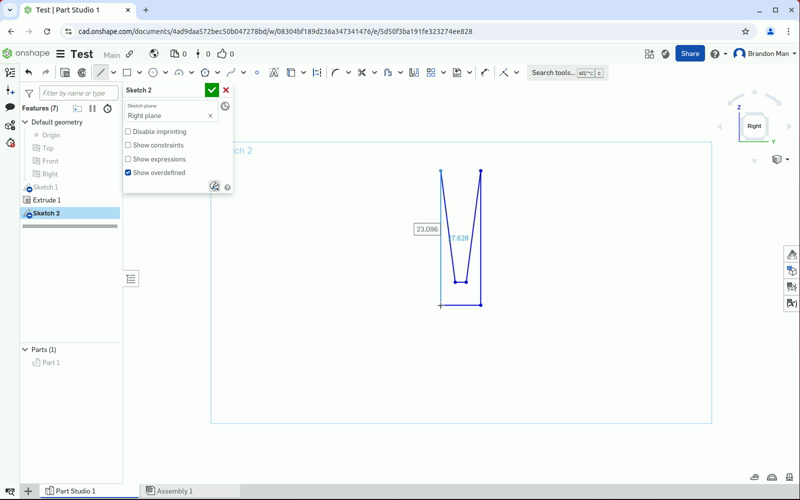
key_up(shift)
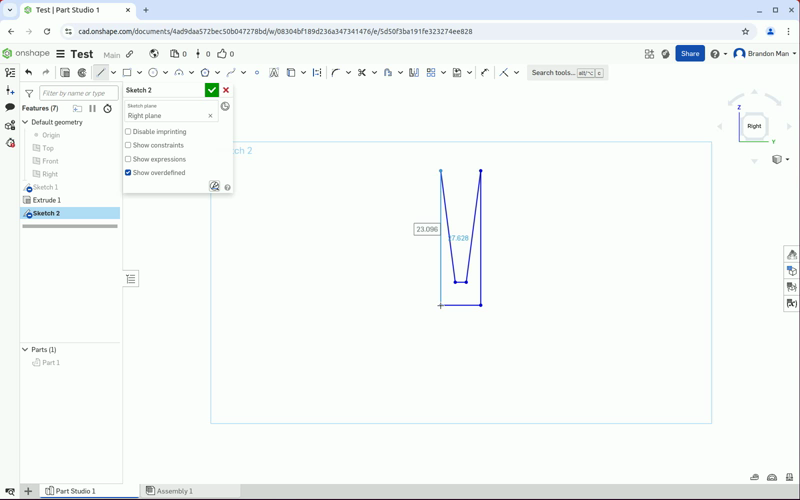
click(440, 305)
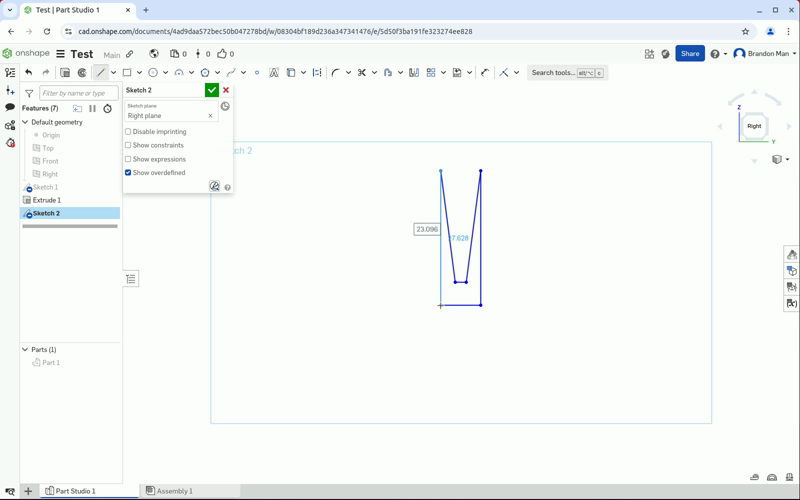
key(esc)
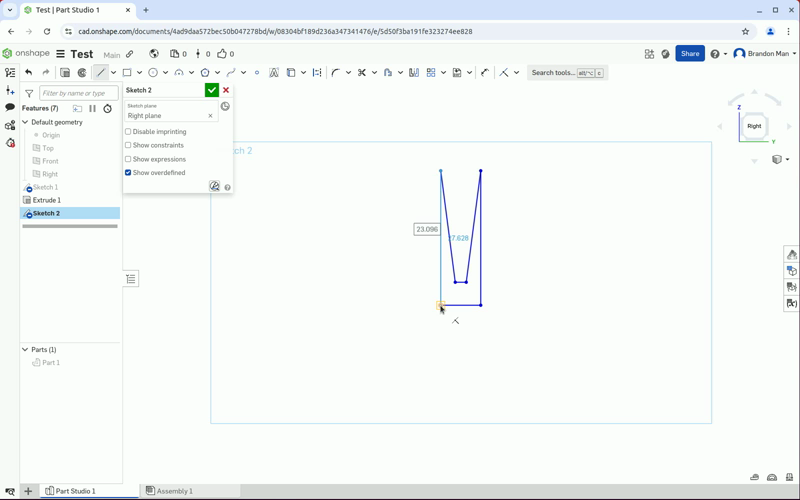
mouse_move(446, 252)
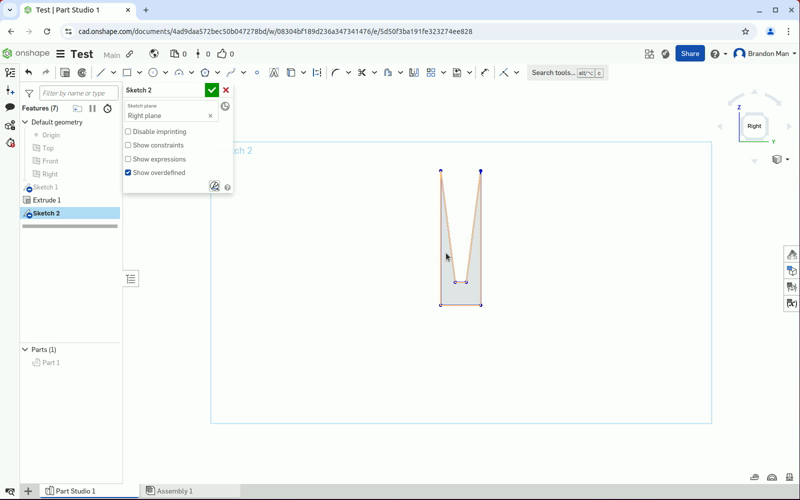
click(446, 252)
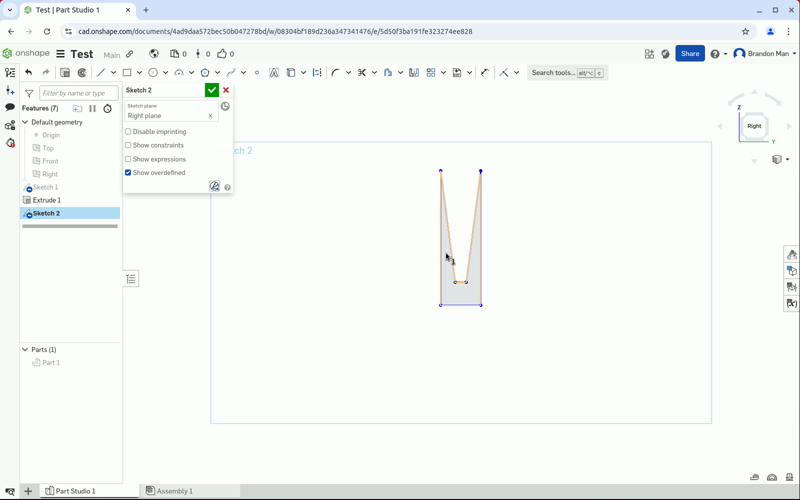
mouse_move(73, 352)
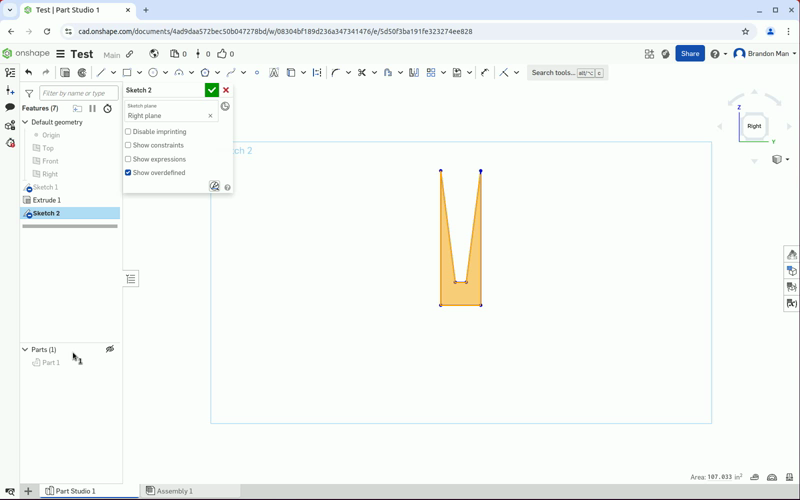
key(shift+y)
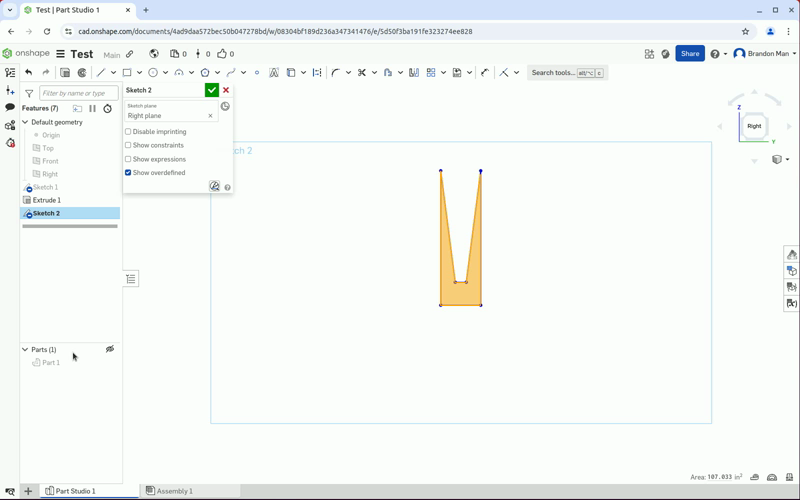
key(shift+e)
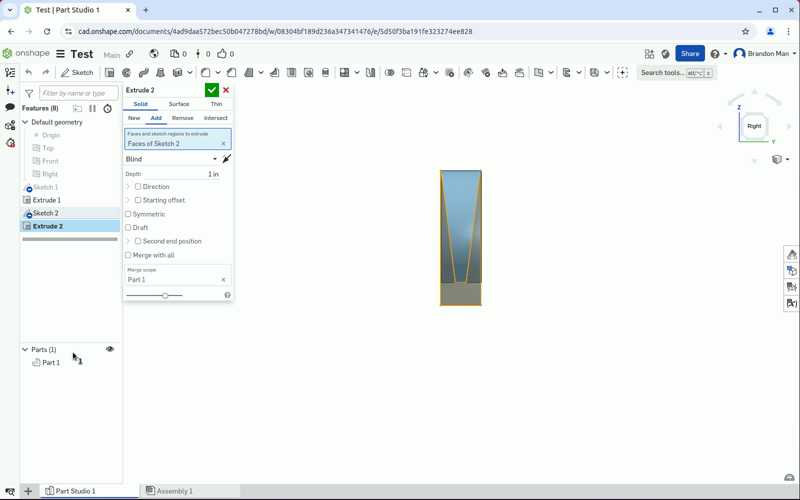
mouse_move(143, 106)
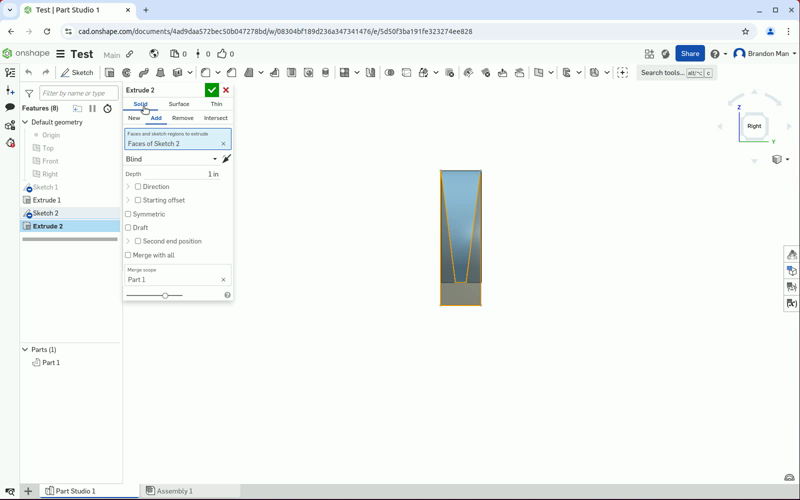
click(143, 106)
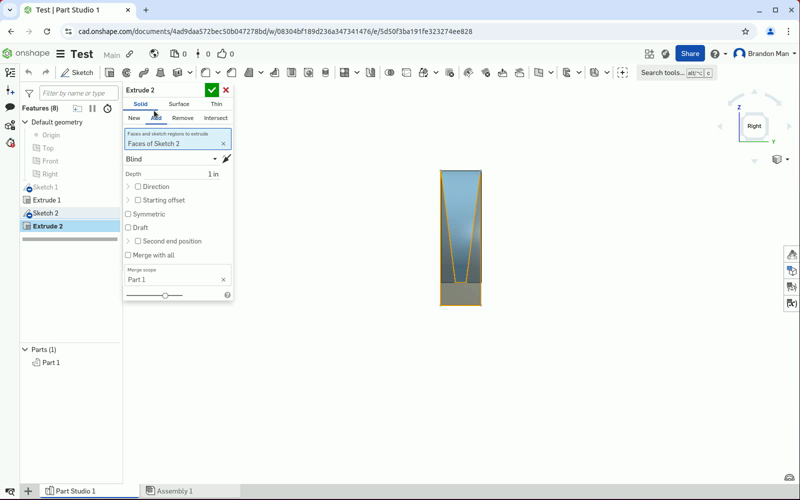
mouse_move(186, 120)
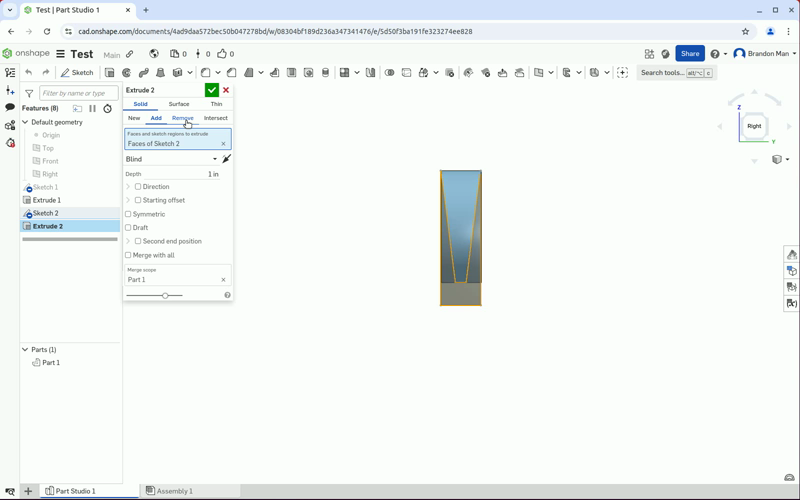
click(186, 120)
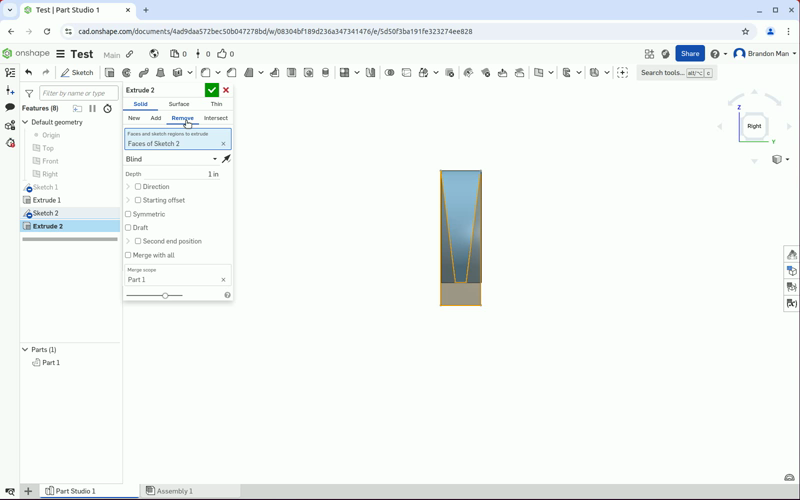
key(tab, 4)
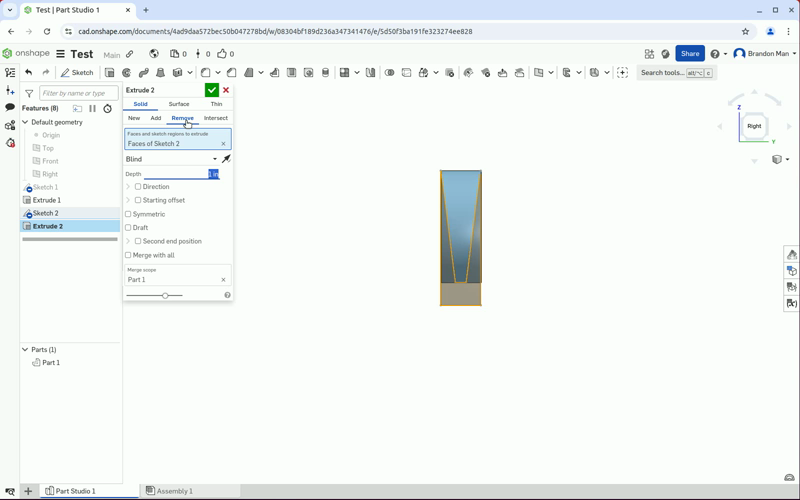
text(38.514)
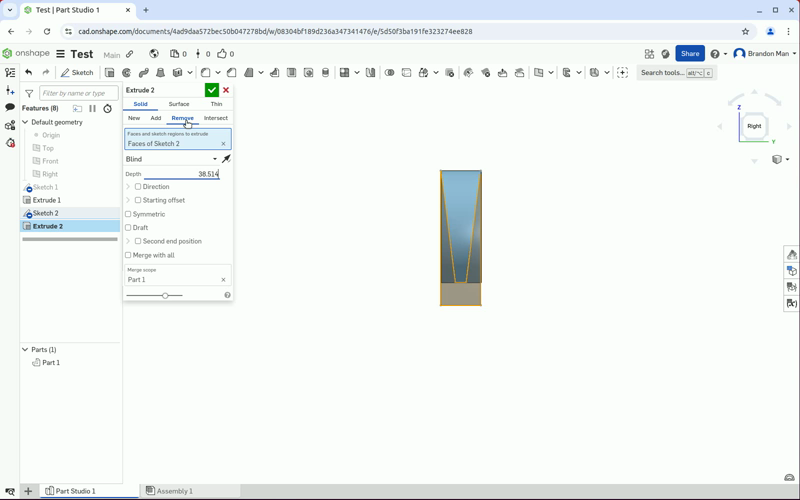
key(tab, 3)
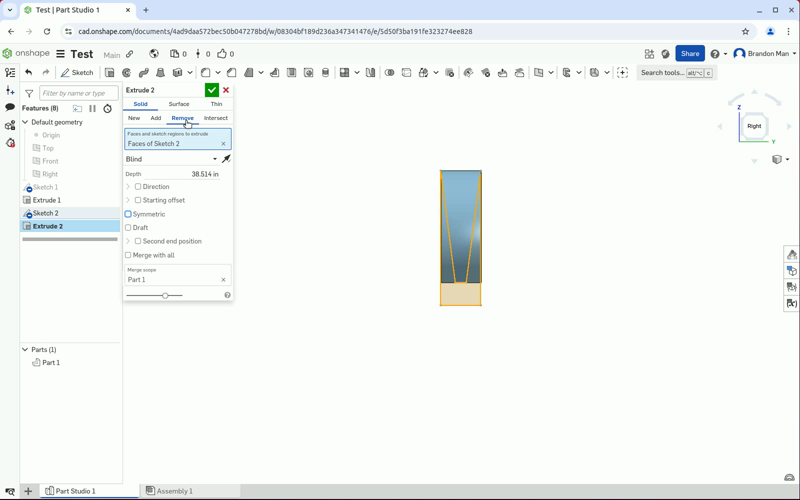
key(space)
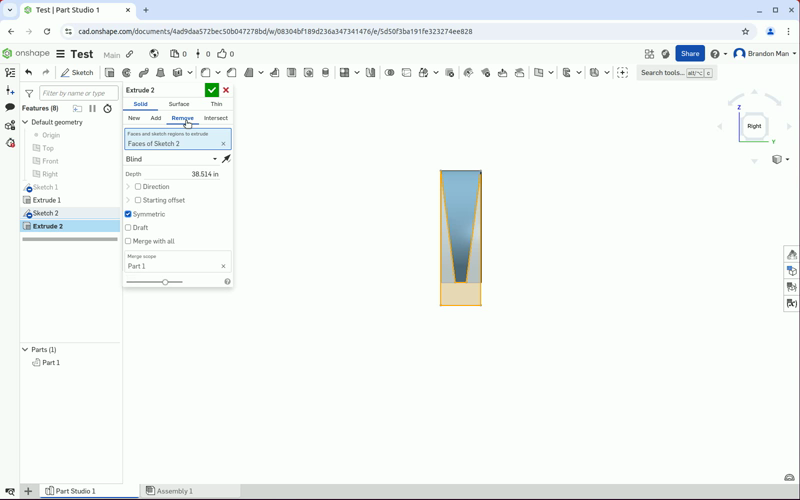
key(tab, 2)
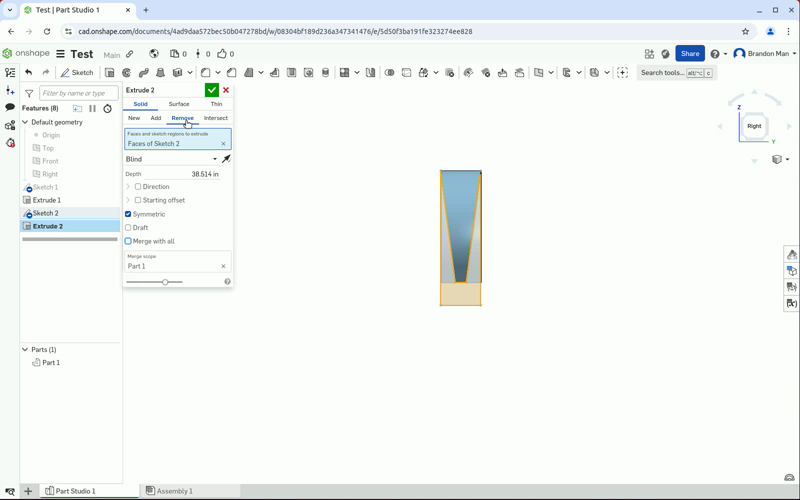
key(space)
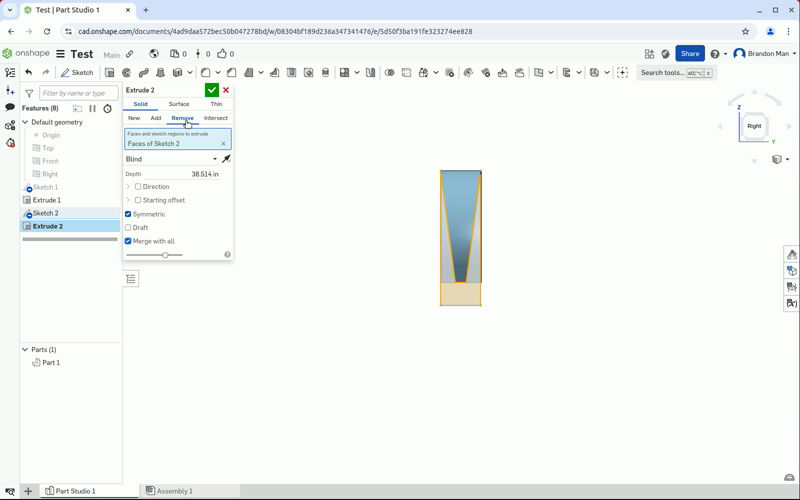
key(enter)
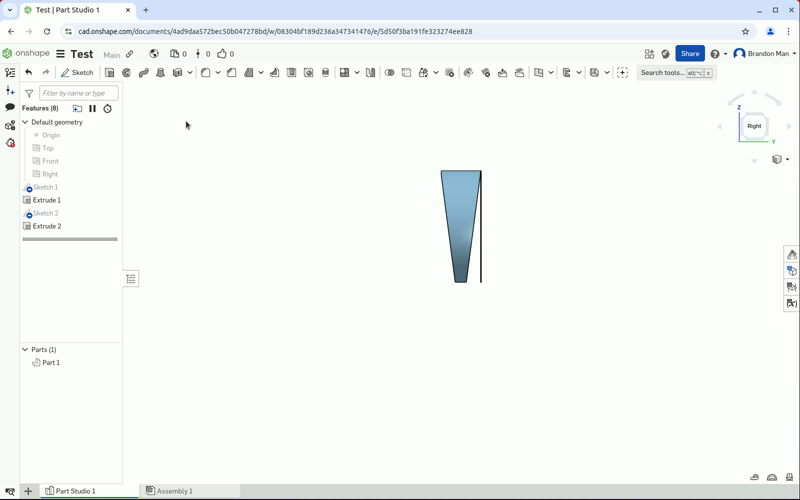
key(shift+h)
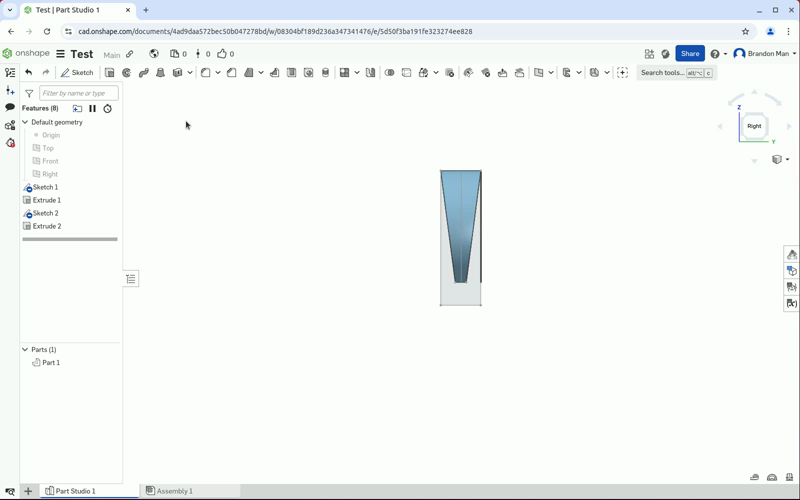
key(shift+h)
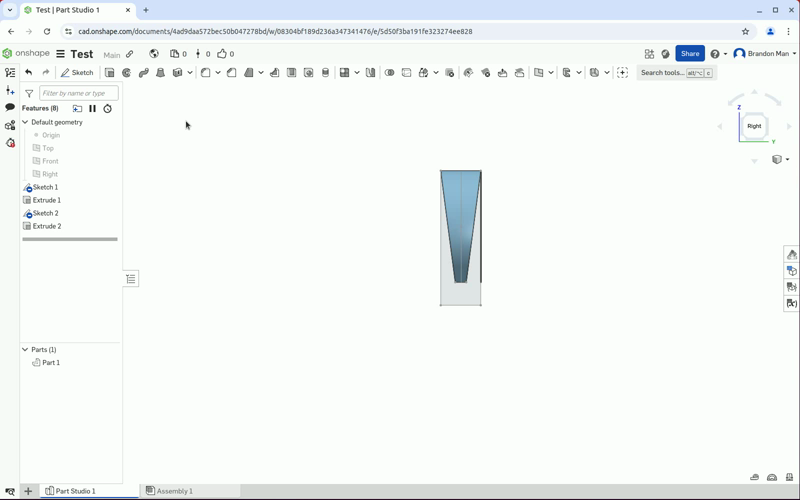
key(shift+7)
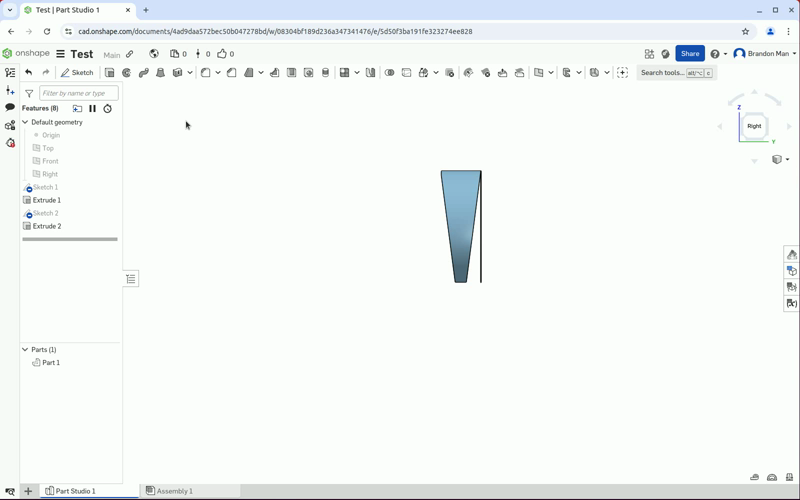
key(right, 2)
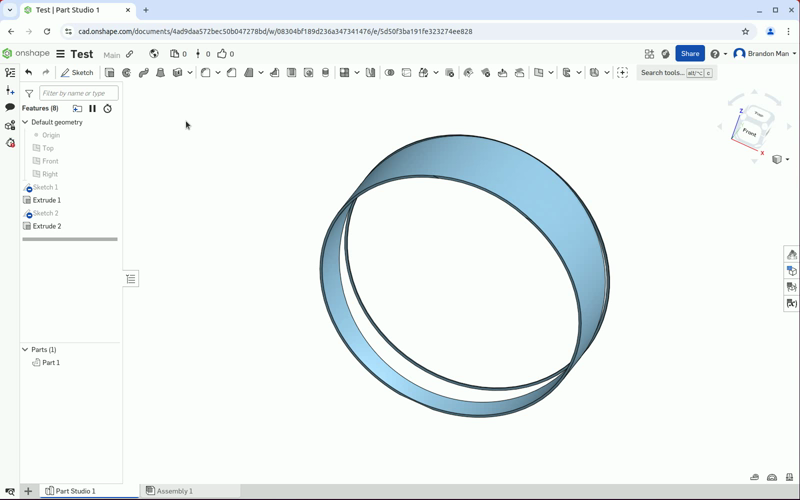
key(down, 2)
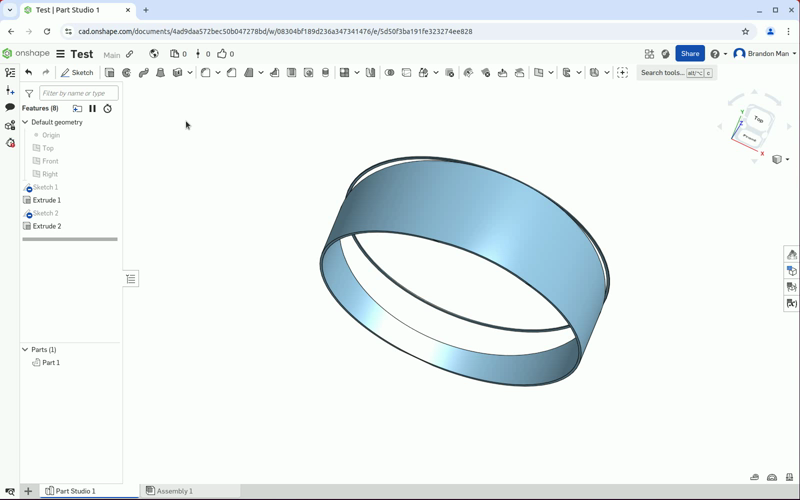
key(up, 2)
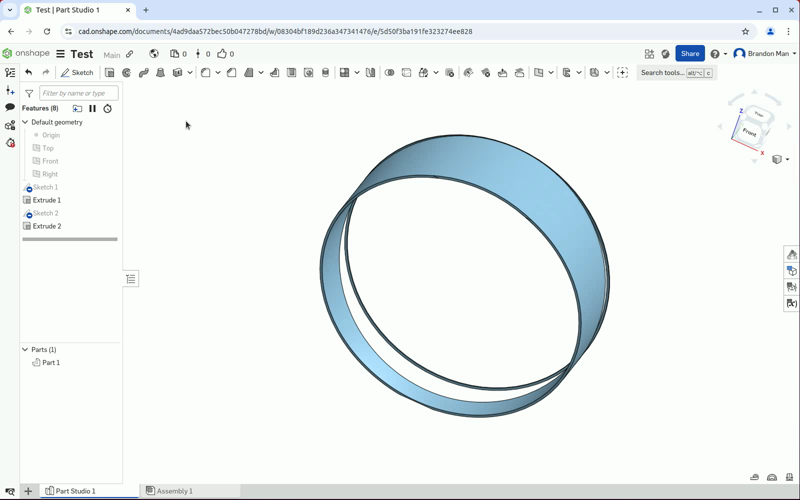
key(left, 2)
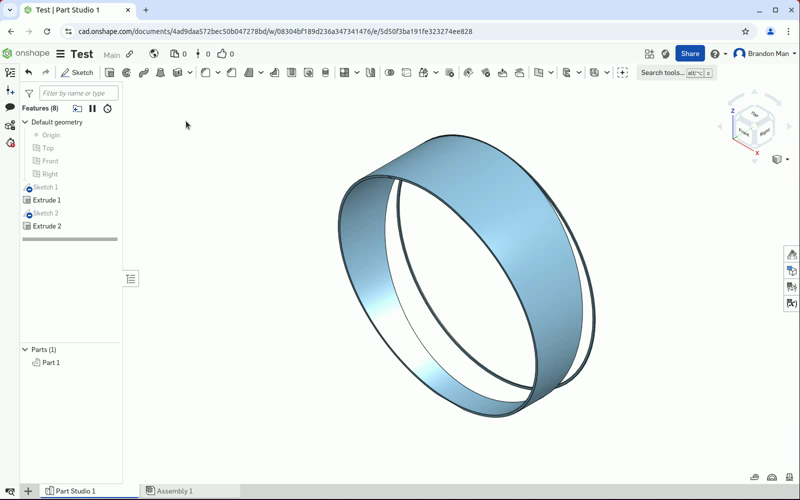
mouse_move(73, 189)
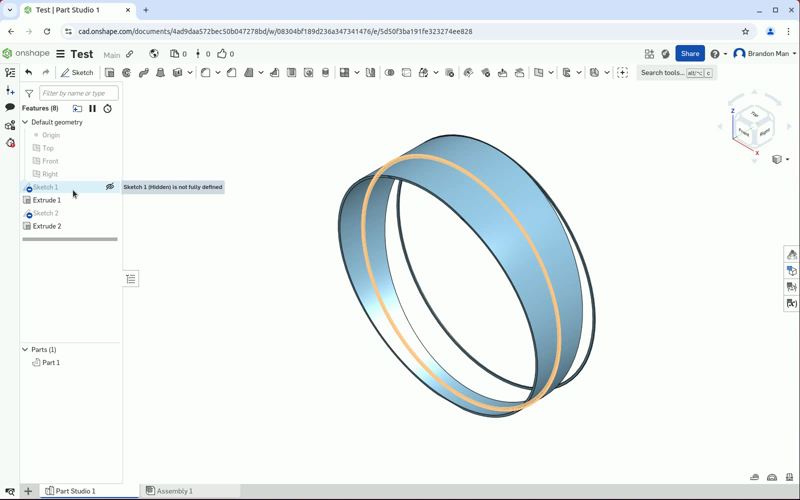
click(73, 189)